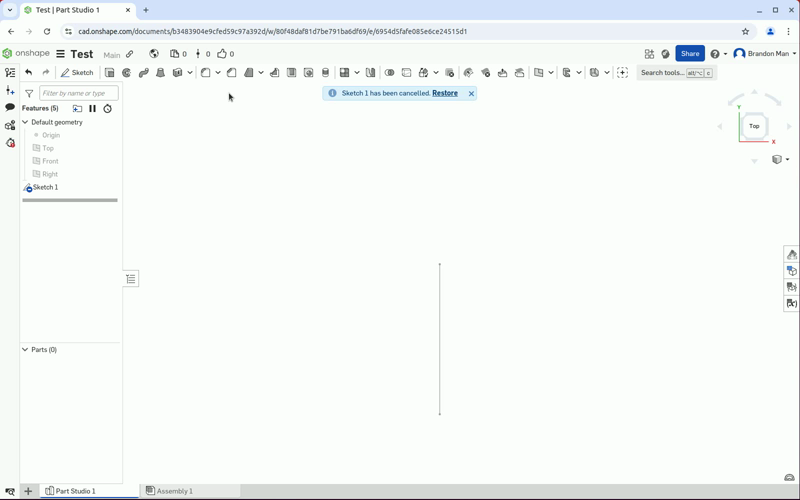
key(shift+h)
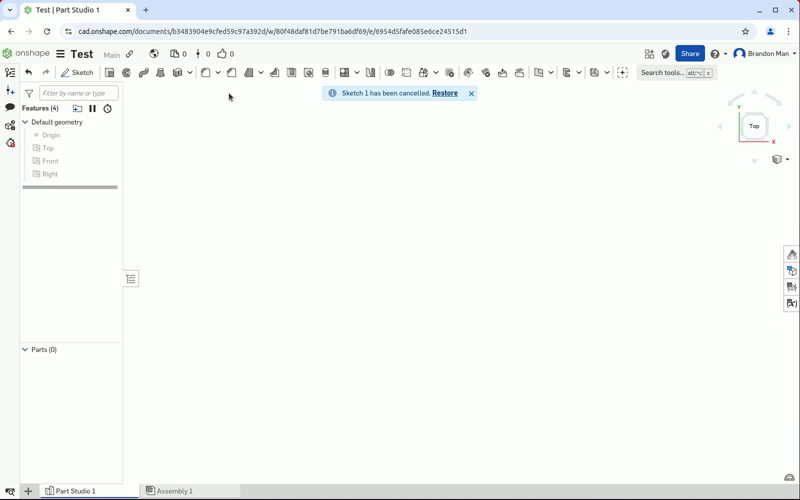
key(shift+s)
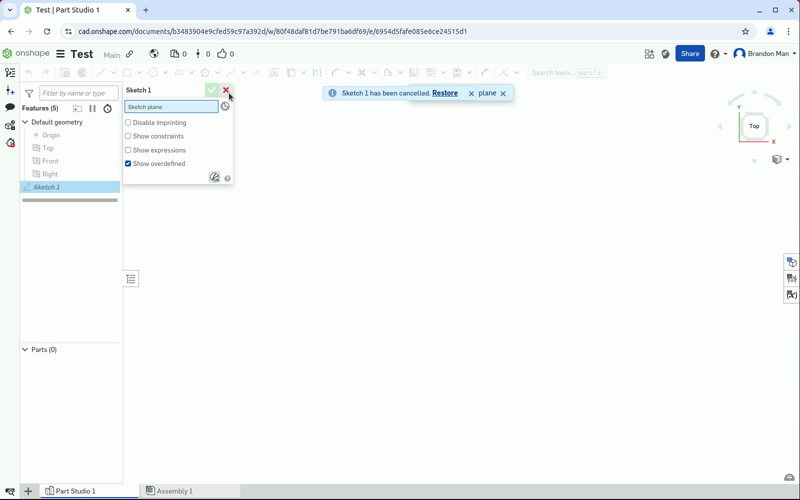
mouse_move(73, 150)
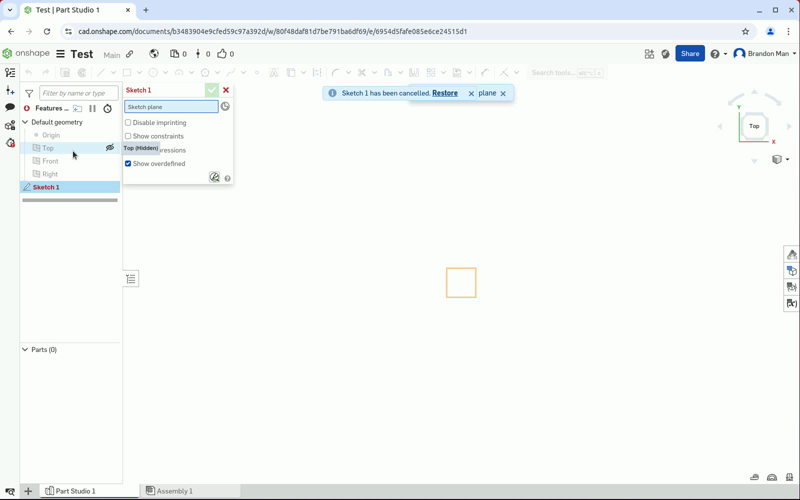
click(73, 150)
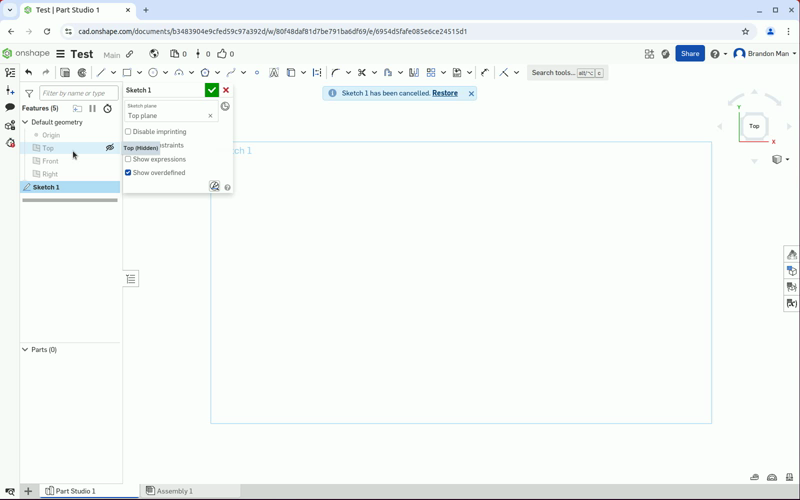
mouse_move(73, 352)
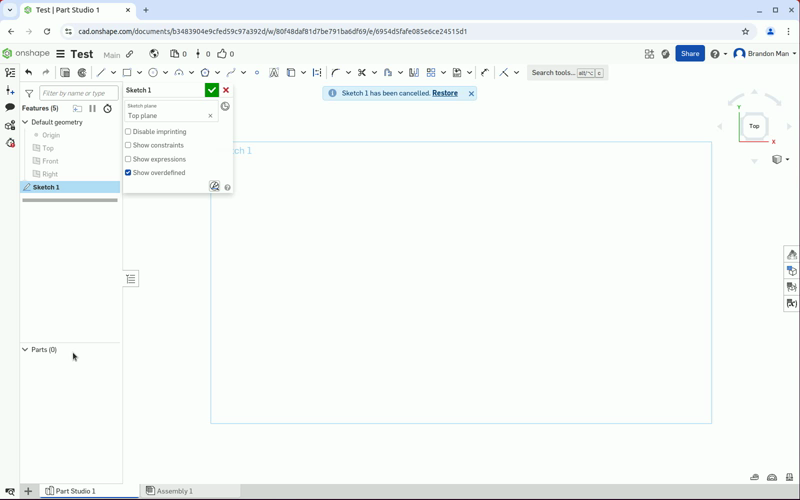
key(y)
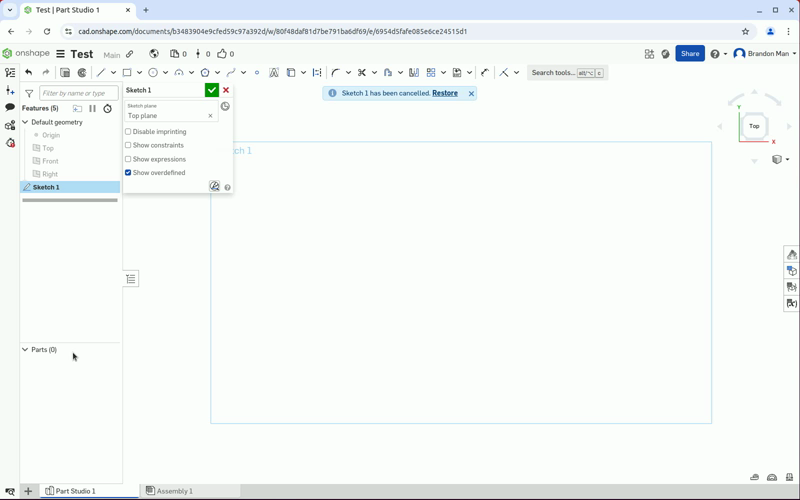
key(c)
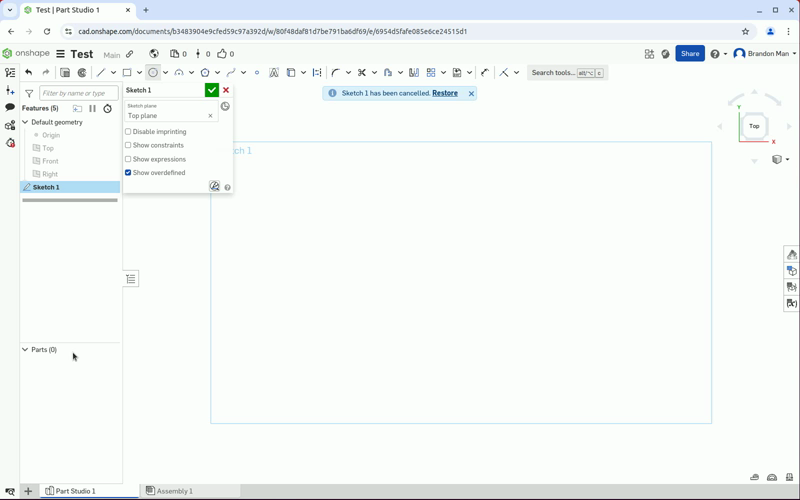
key_down(shift)
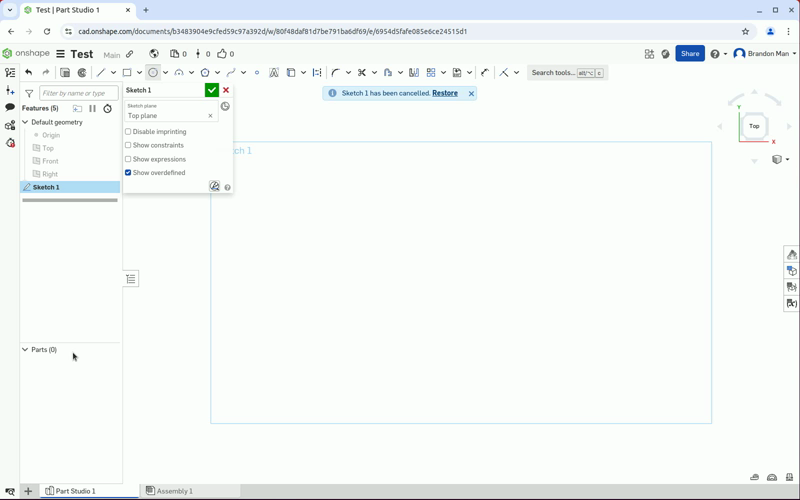
mouse_move(461, 282)
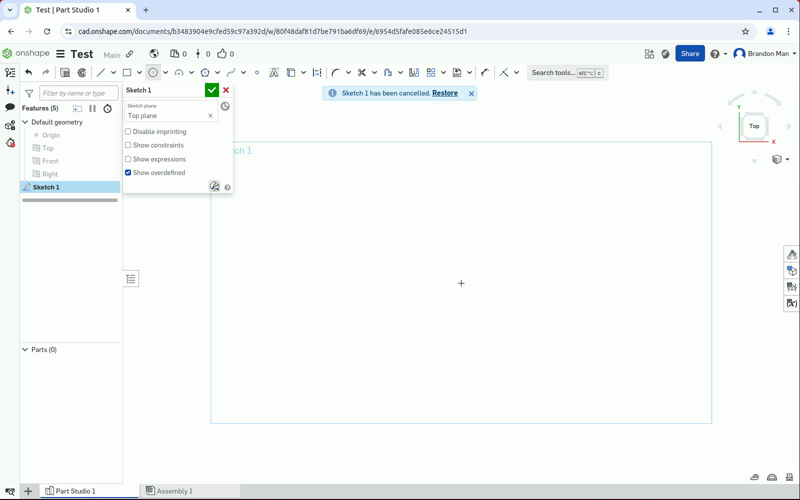
click(461, 282)
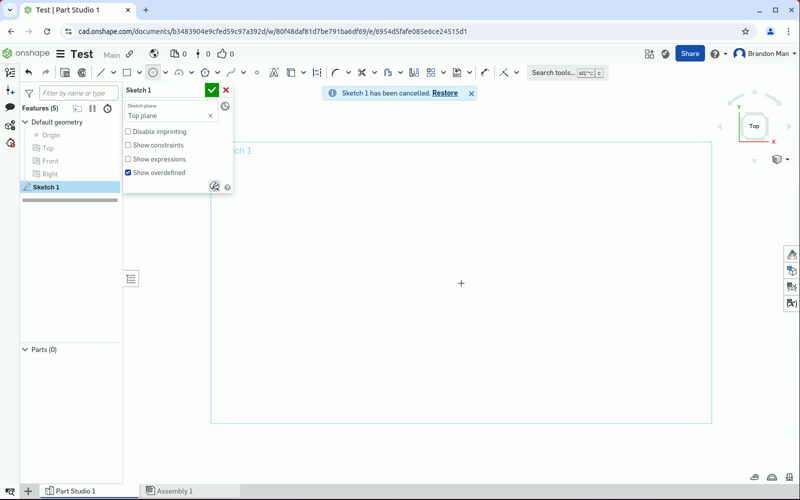
key_up(shift)
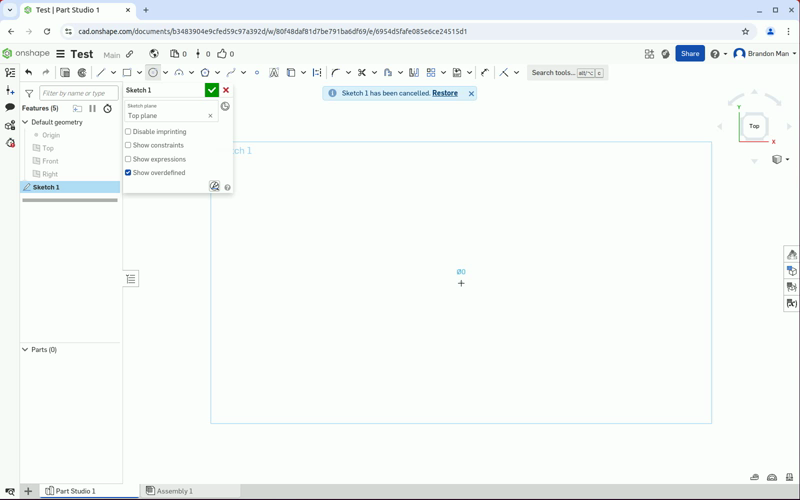
mouse_move(574, 282)
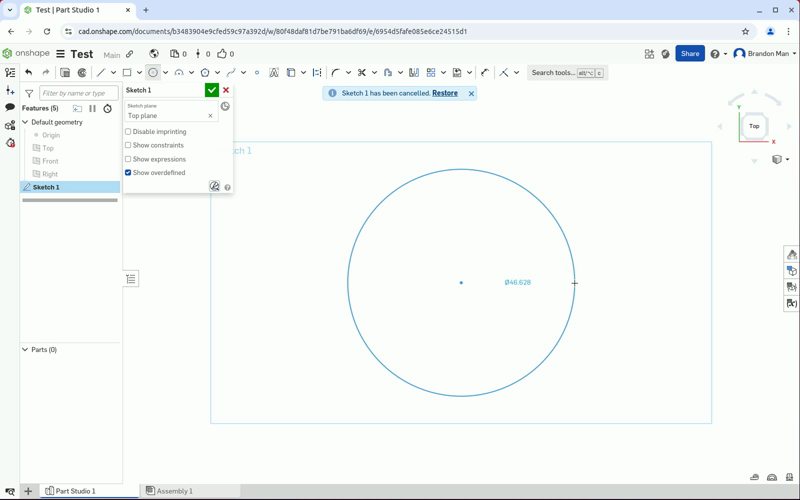
click(574, 282)
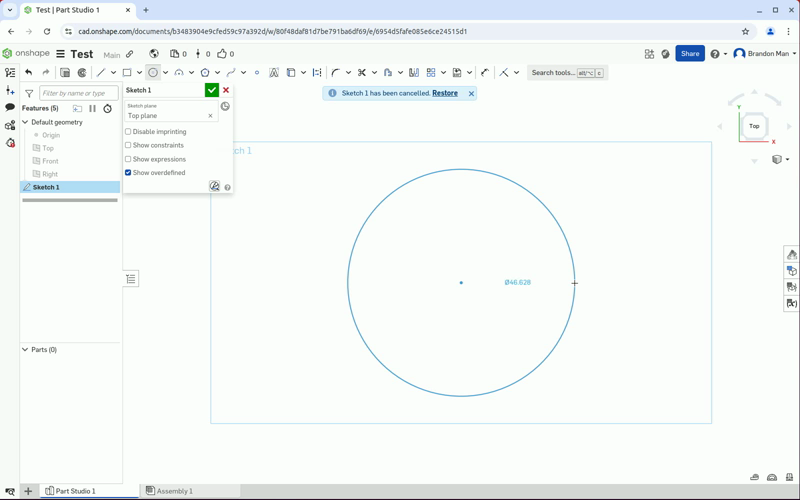
key(esc)
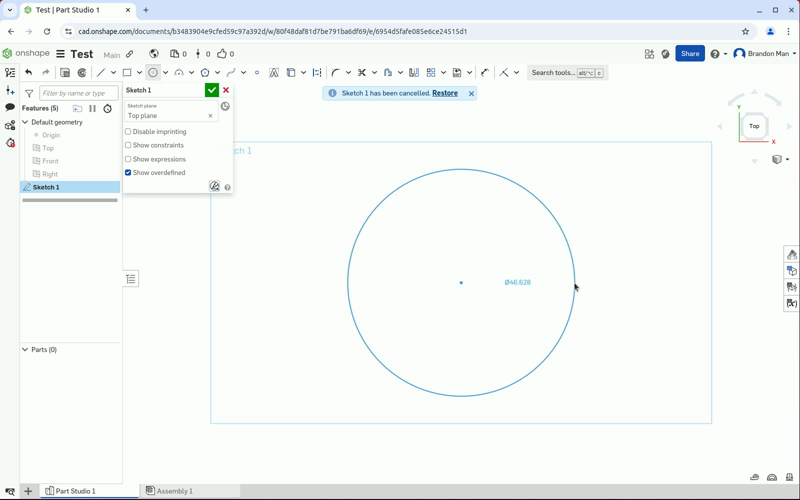
key(c)
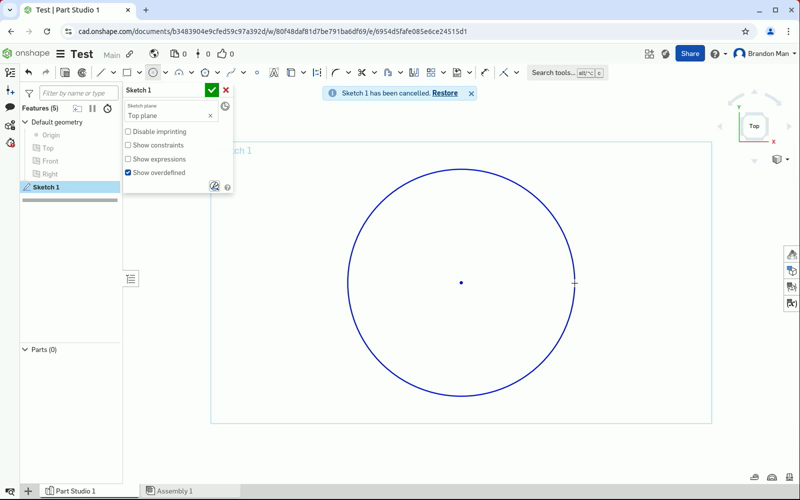
key_down(shift)
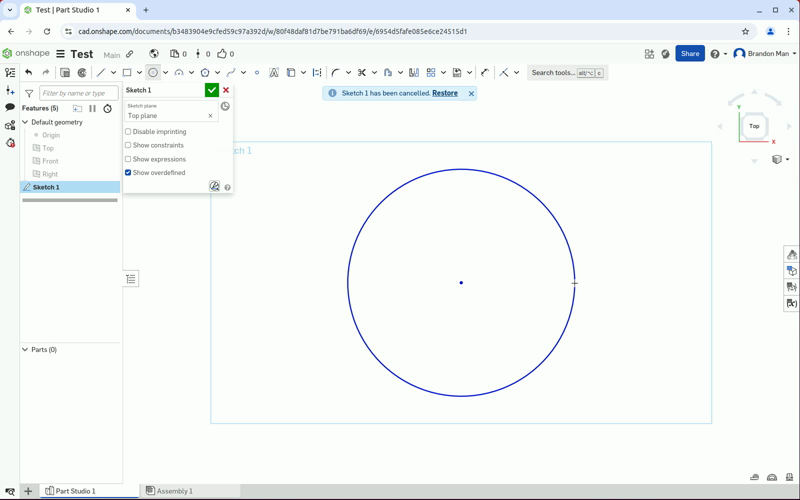
mouse_move(461, 282)
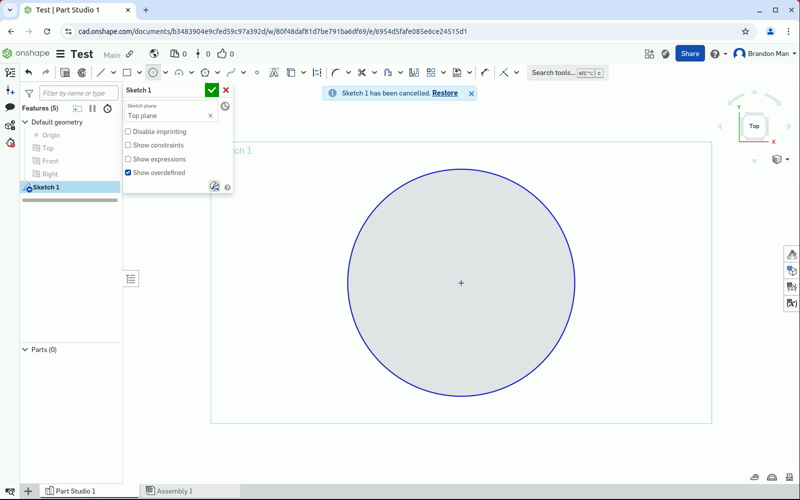
click(461, 282)
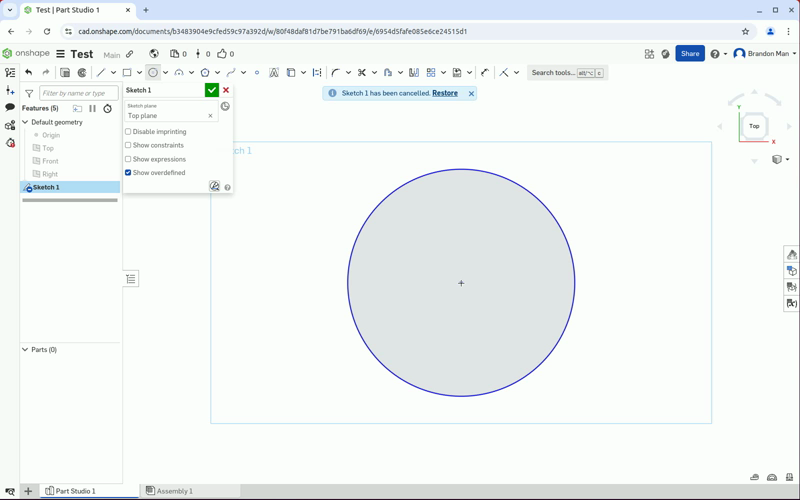
key_up(shift)
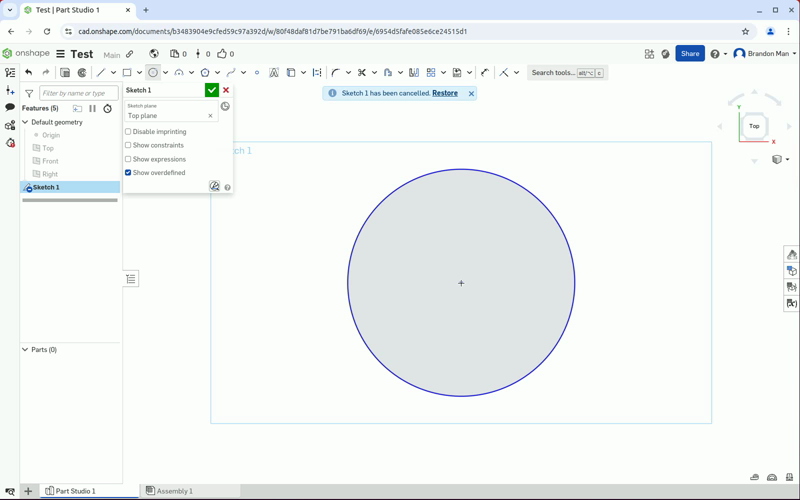
mouse_move(529, 282)
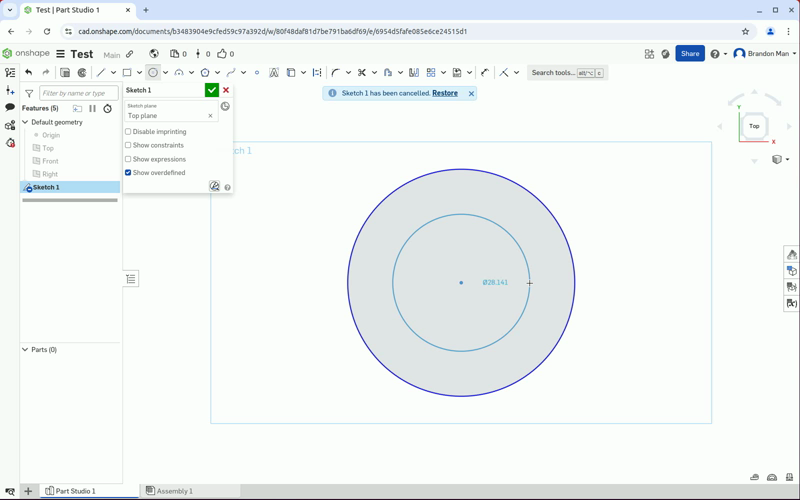
click(529, 282)
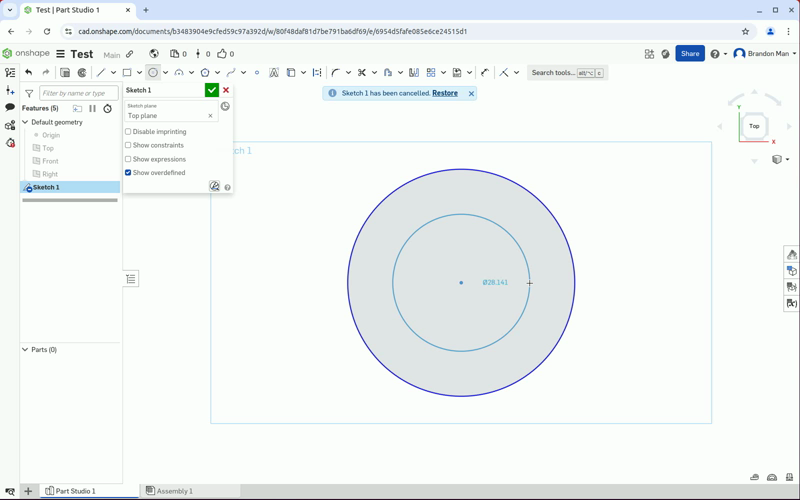
key(esc)
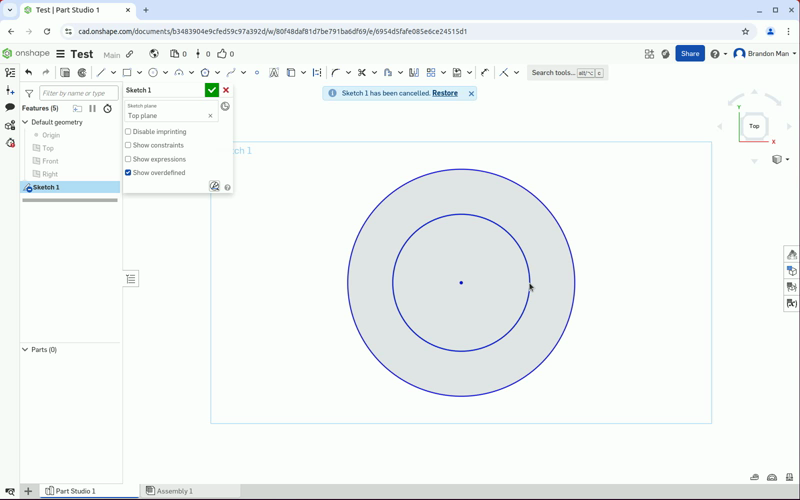
mouse_move(490, 365)
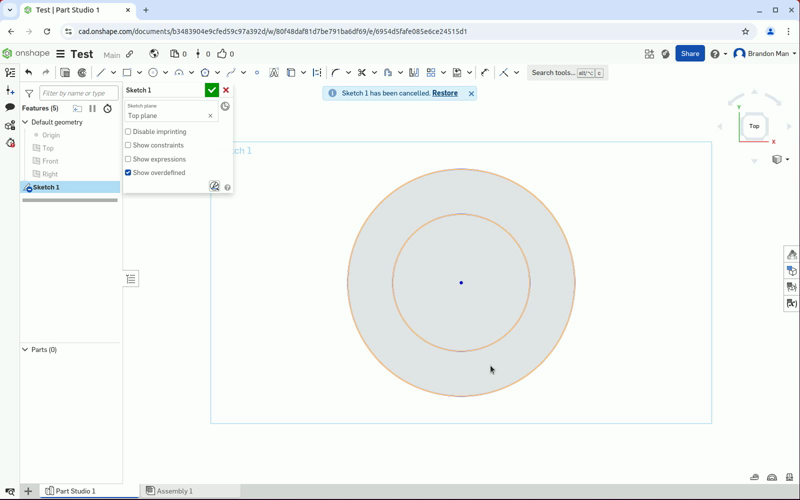
click(490, 365)
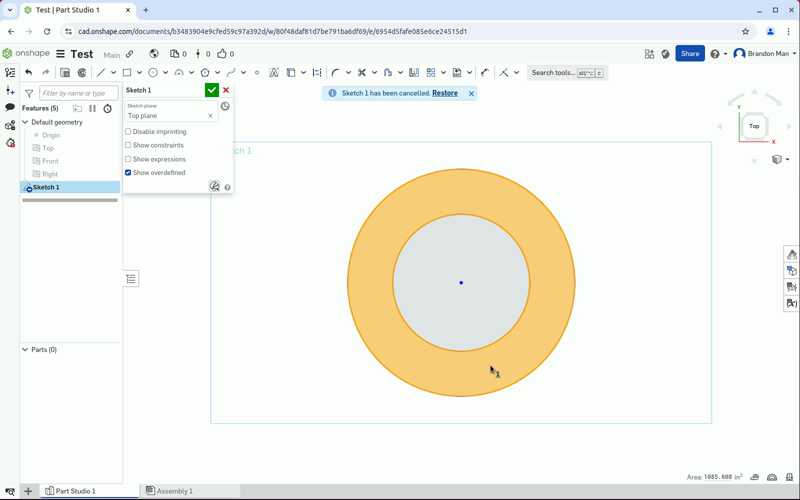
mouse_move(73, 352)
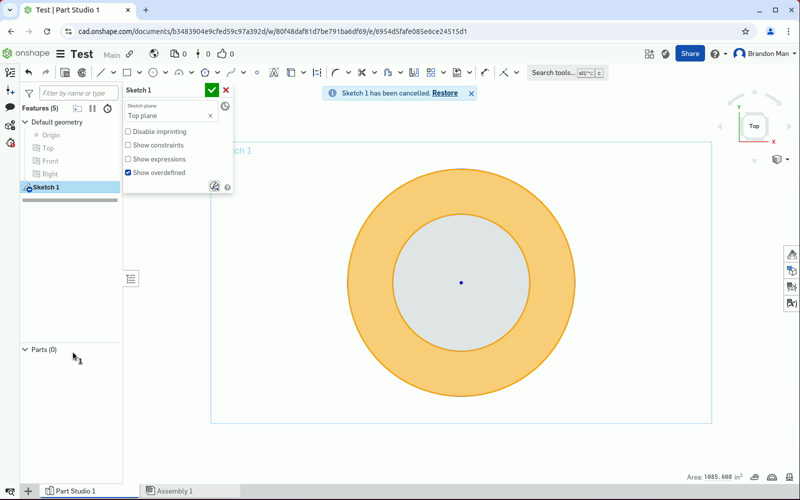
key(shift+y)
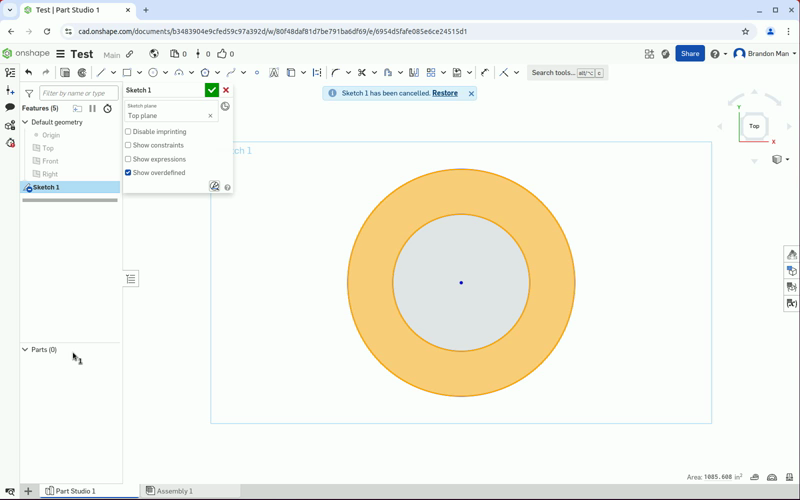
key(shift+e)
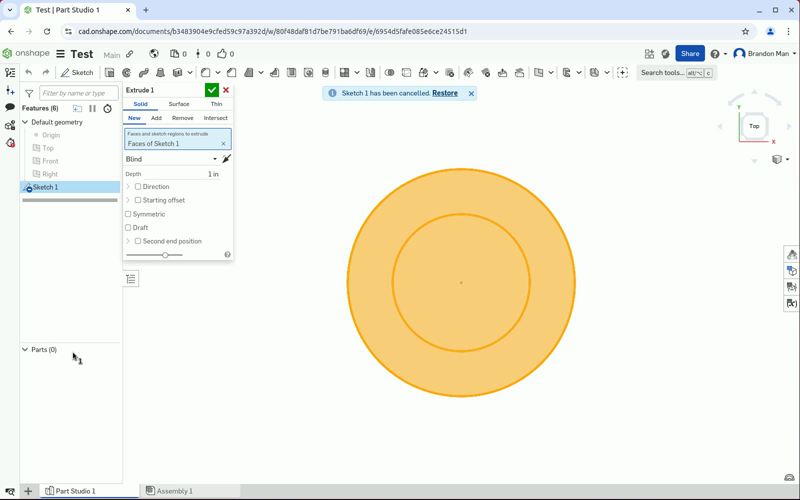
mouse_move(143, 106)
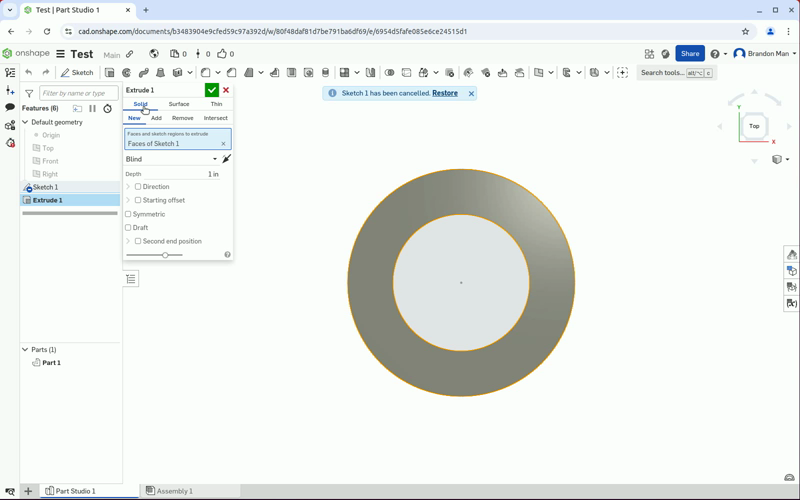
click(143, 106)
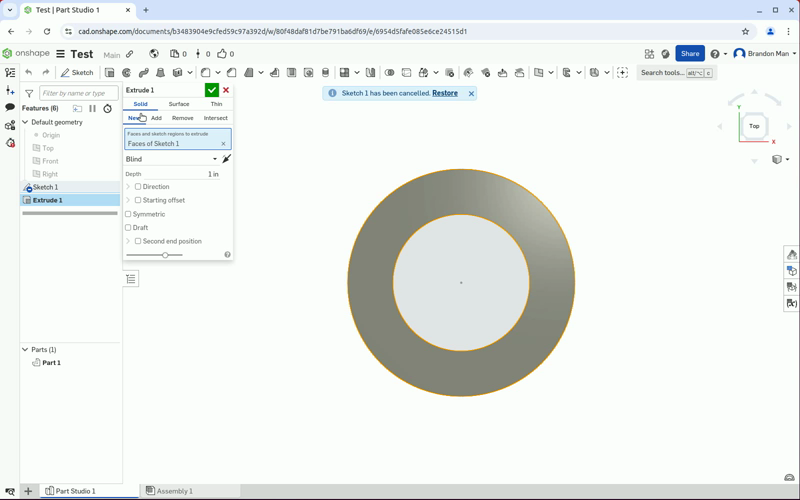
mouse_move(137, 120)
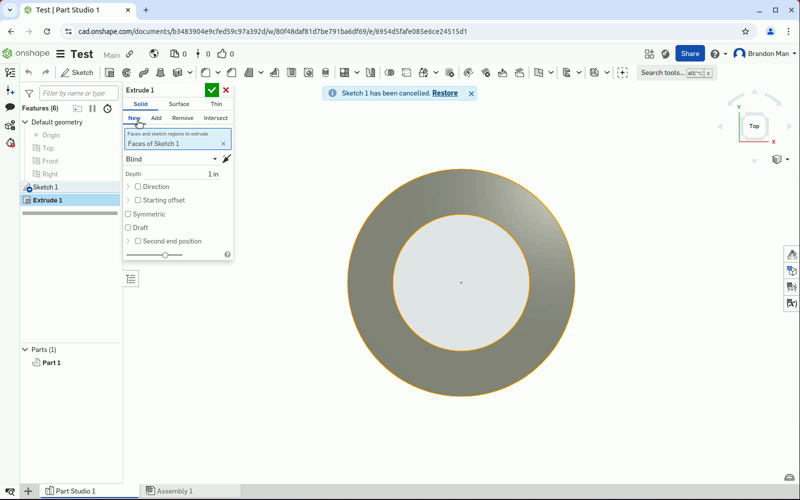
click(137, 120)
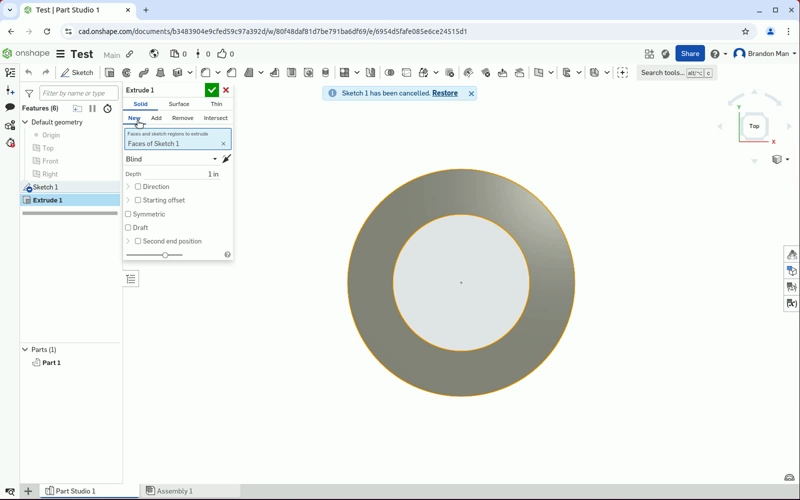
key(tab, 4)
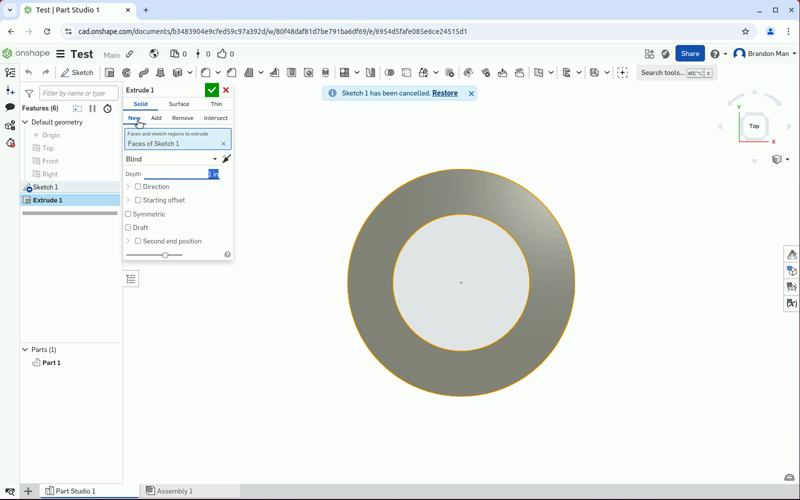
text(-2.889)
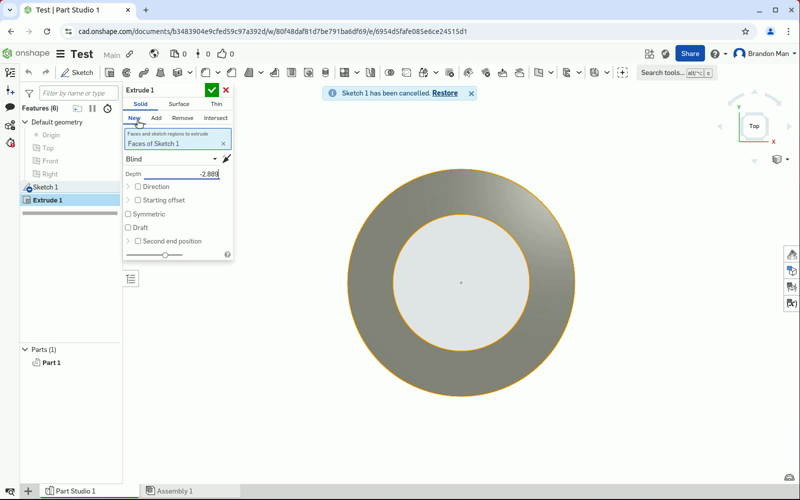
key(enter)
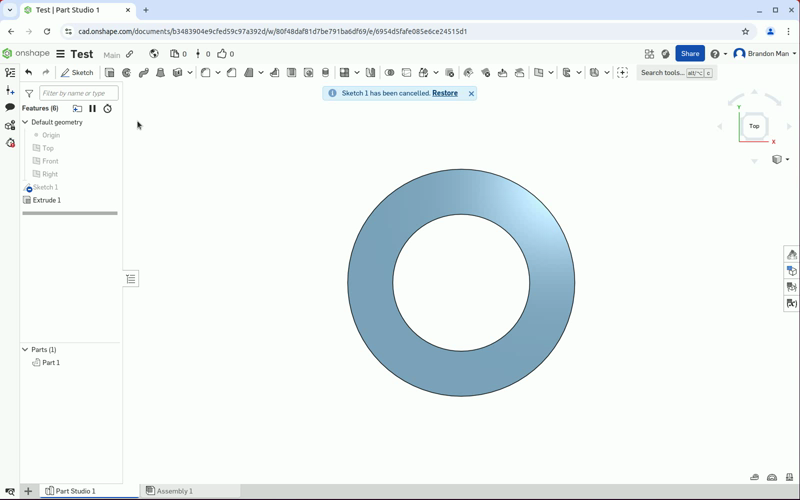
key(shift+h)
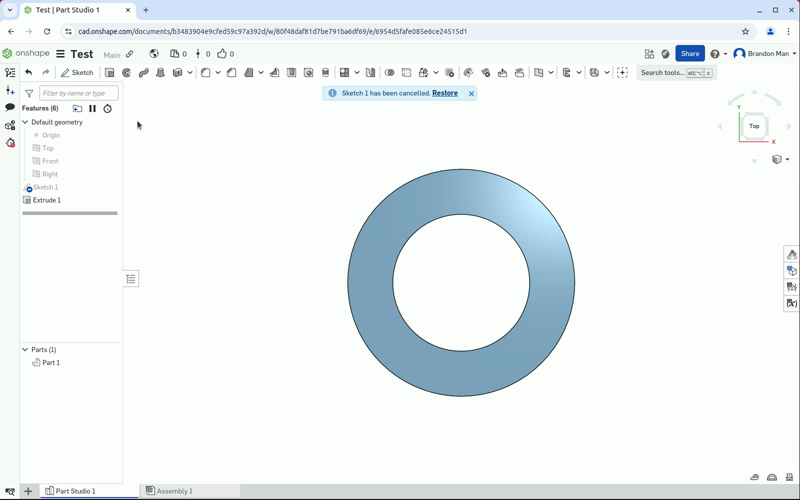
key(shift+h)
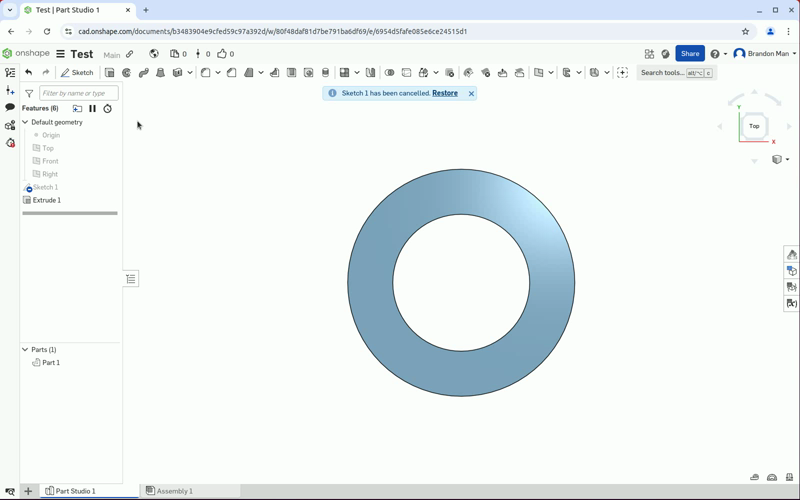
mouse_move(73, 189)
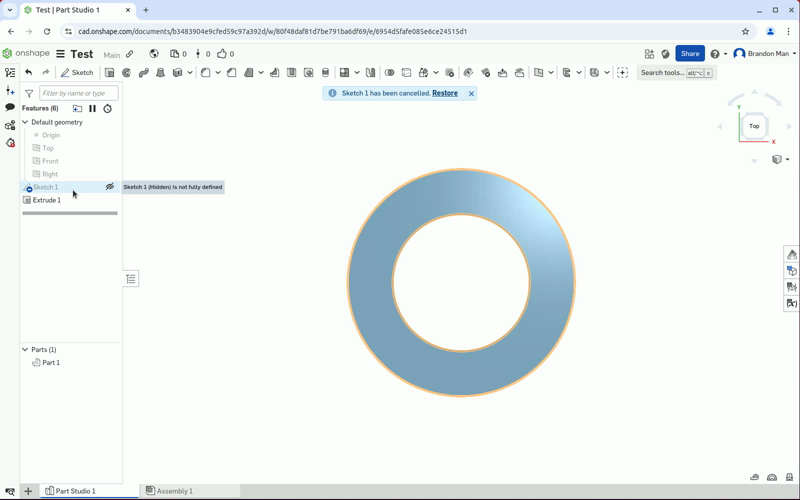
click(73, 189)
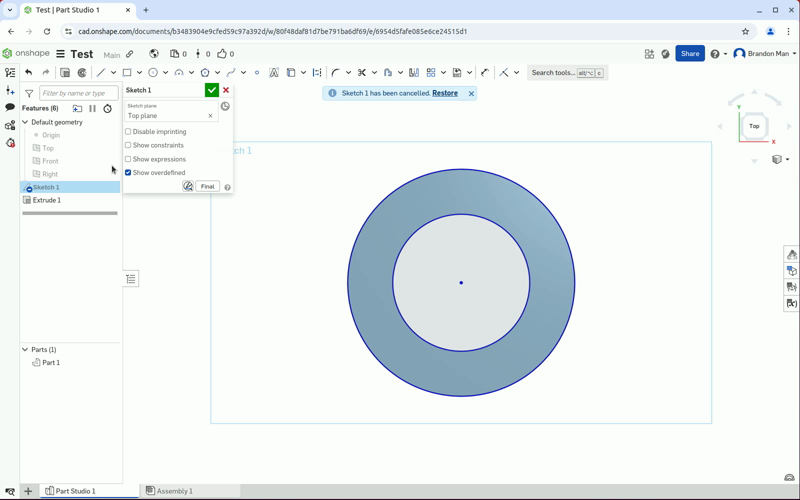
mouse_move(229, 92)
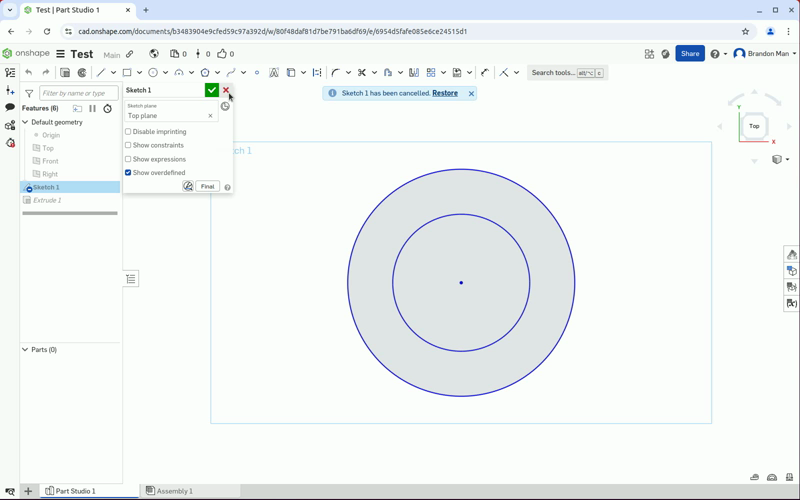
click(229, 92)
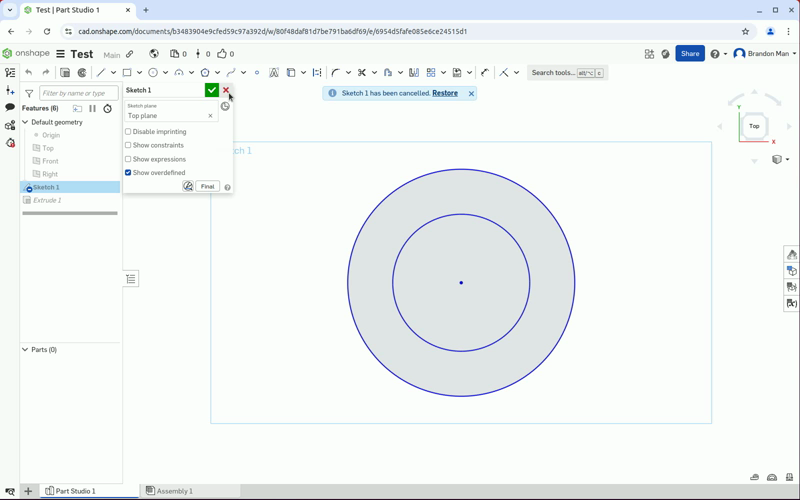
key(shift+s)
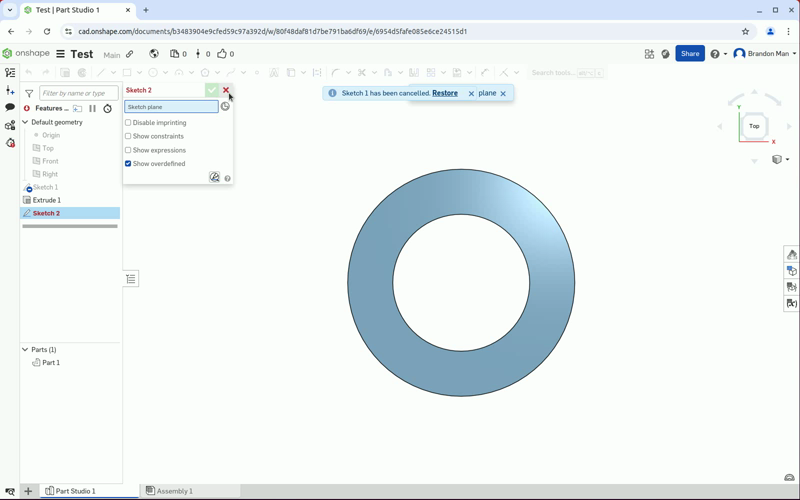
mouse_move(73, 150)
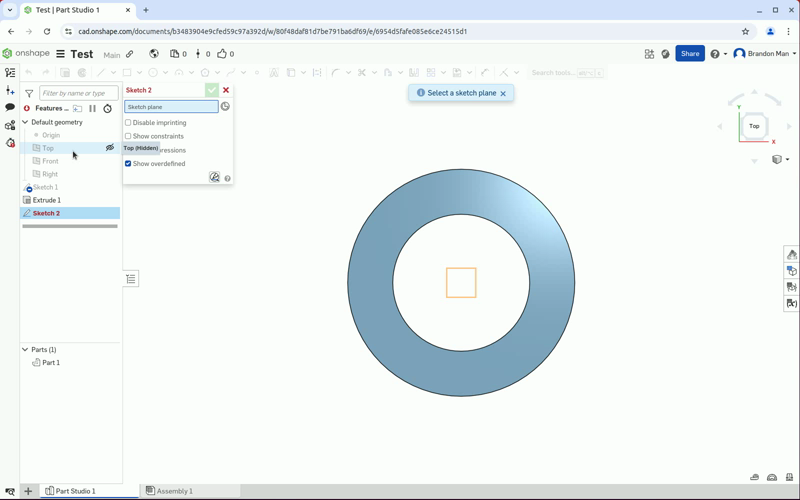
click(73, 150)
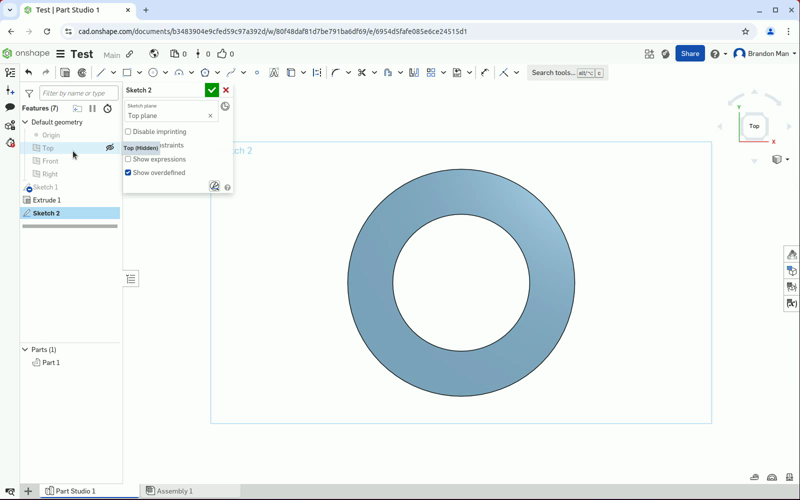
mouse_move(73, 352)
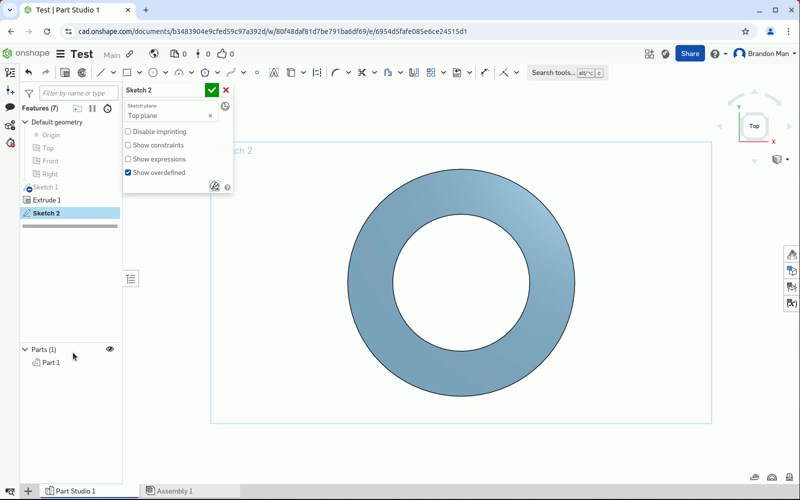
key(y)
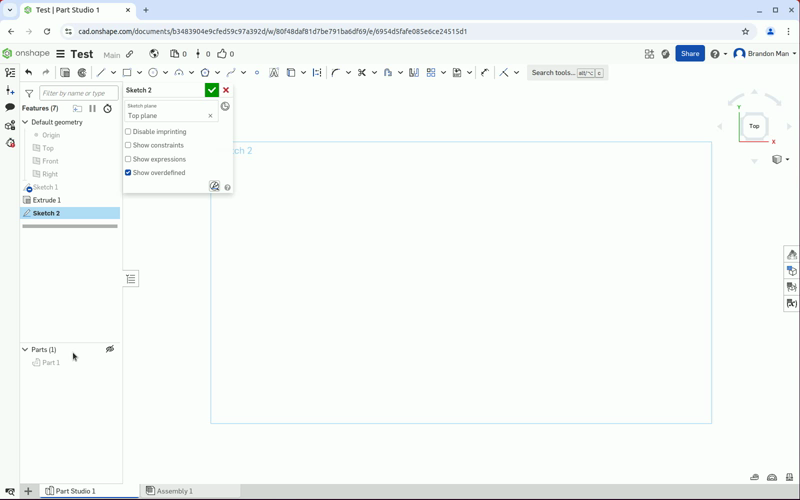
key(c)
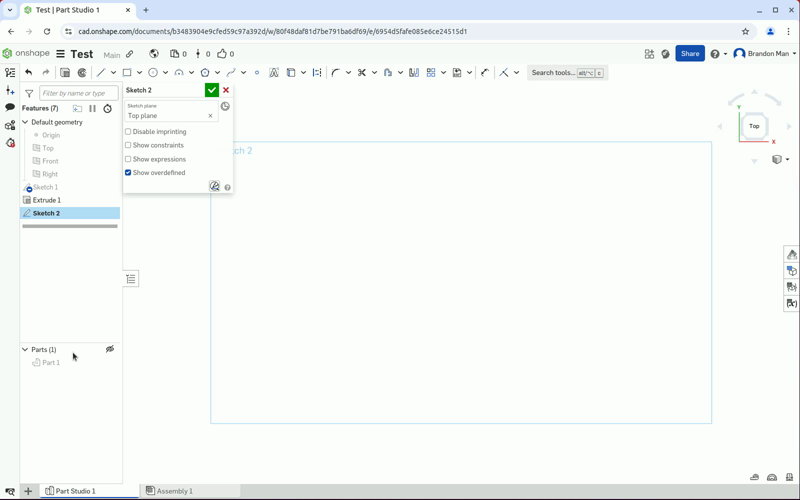
key_down(shift)
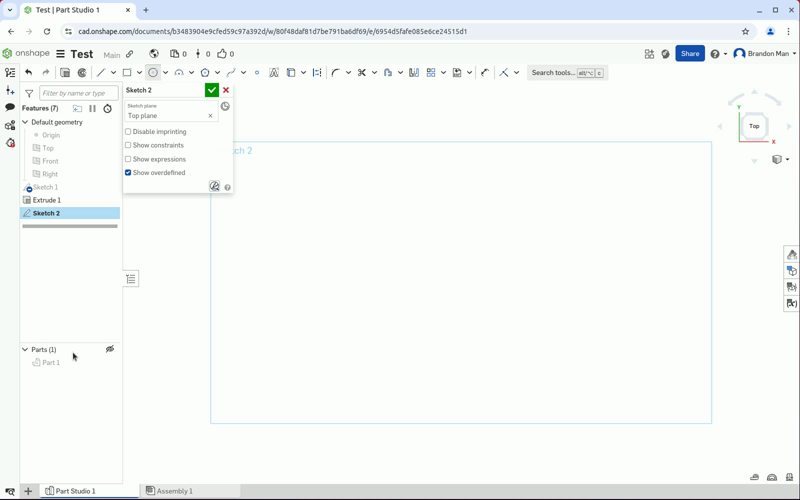
mouse_move(461, 282)
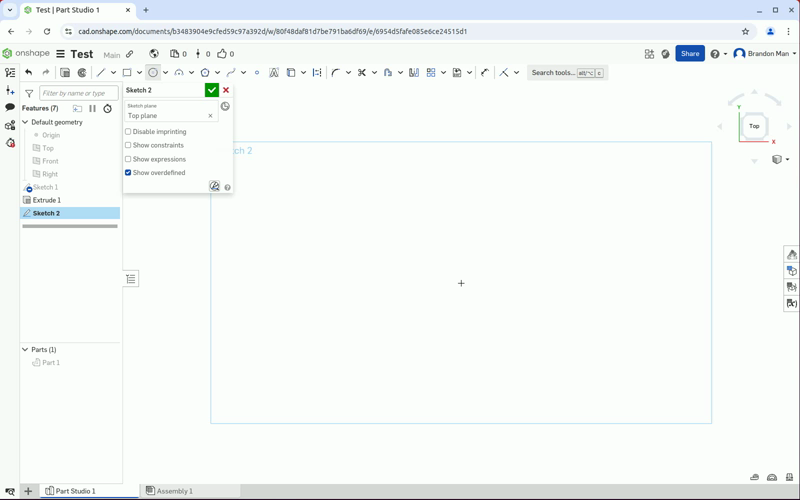
click(461, 282)
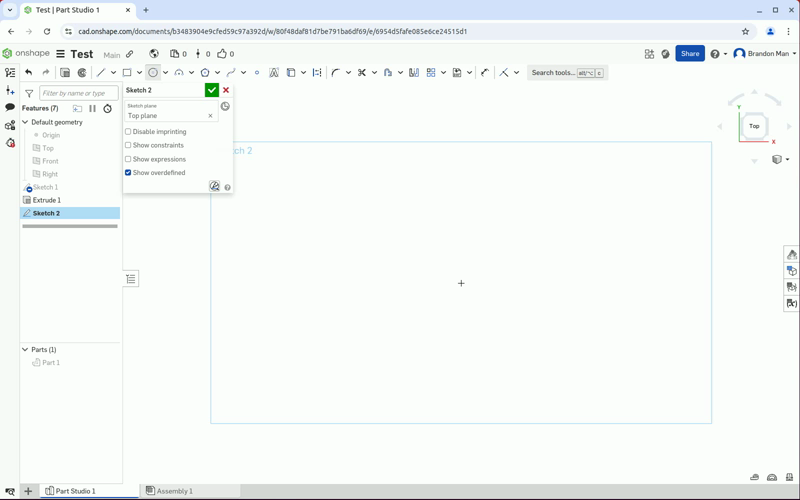
key_up(shift)
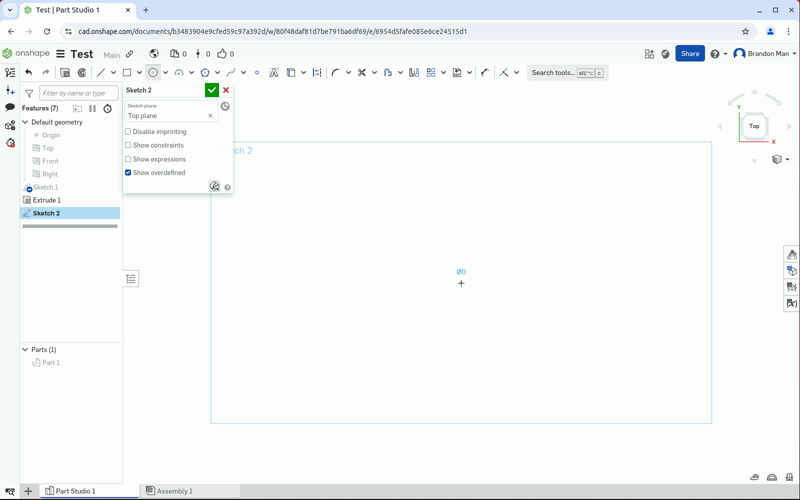
mouse_move(530, 282)
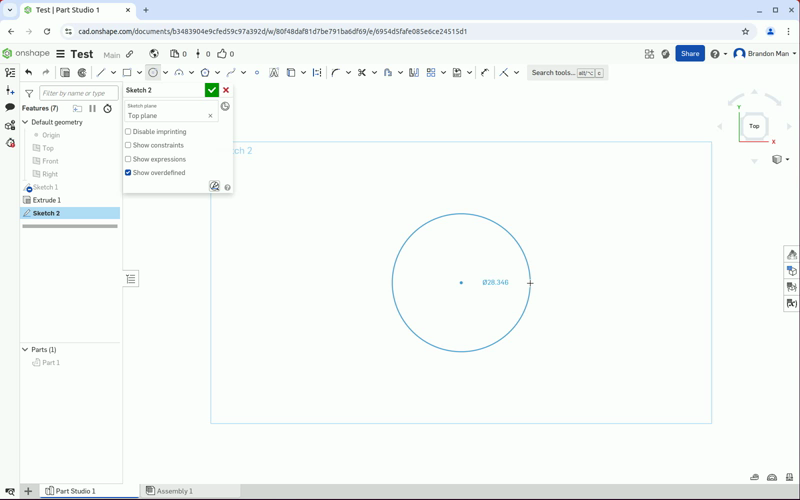
click(530, 282)
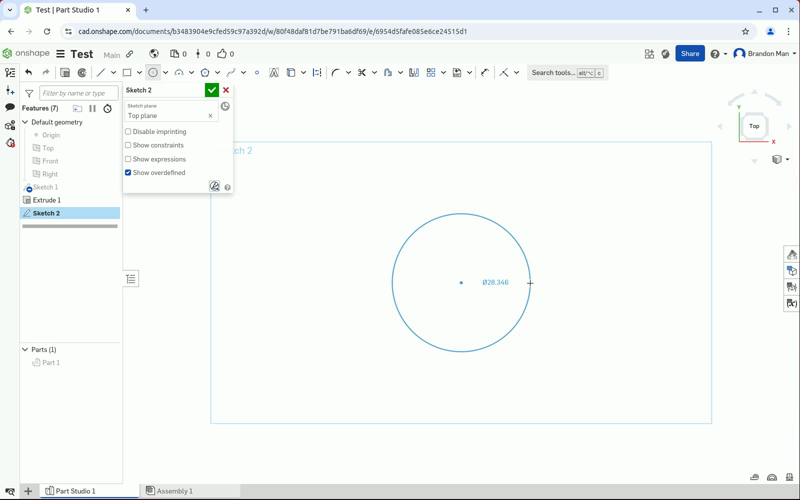
key(esc)
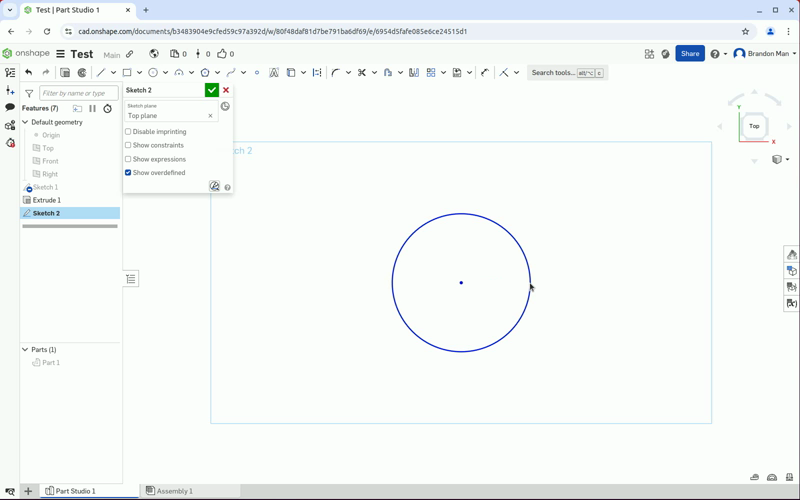
mouse_move(445, 261)
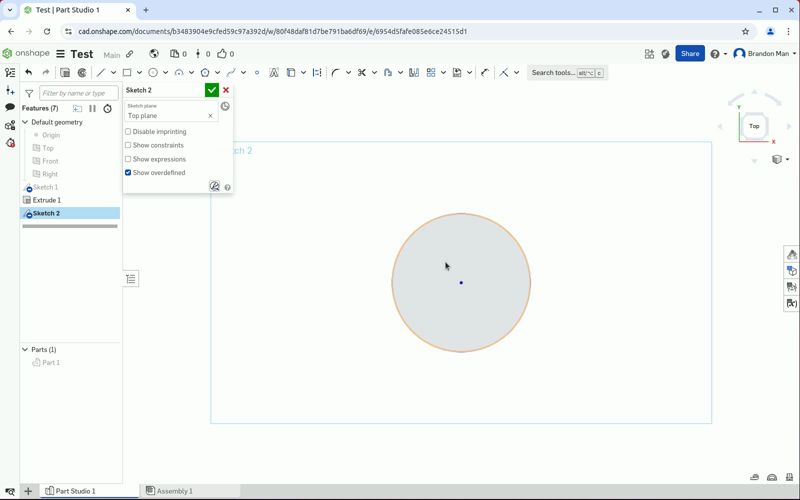
click(445, 261)
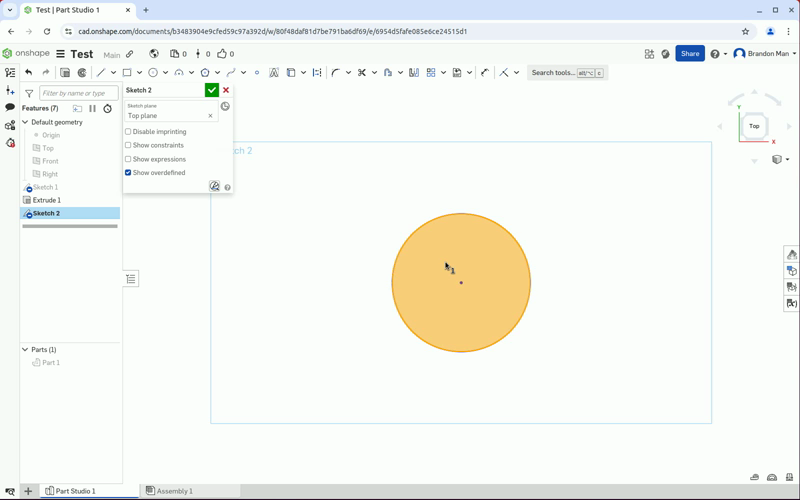
mouse_move(73, 352)
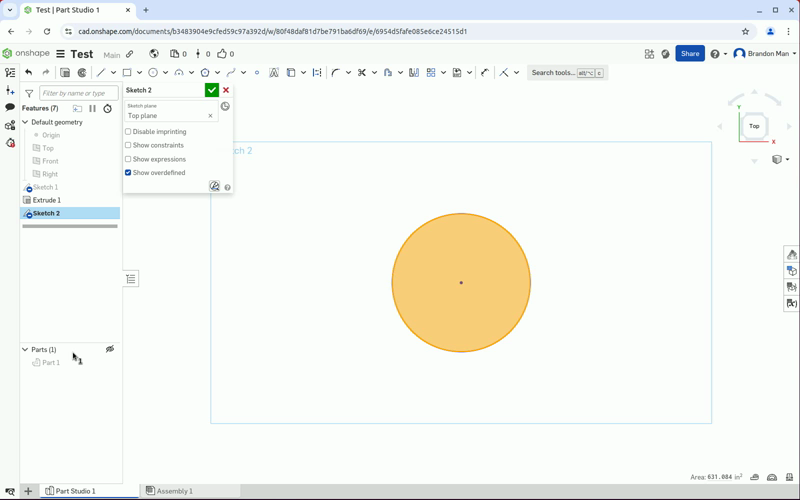
key(shift+y)
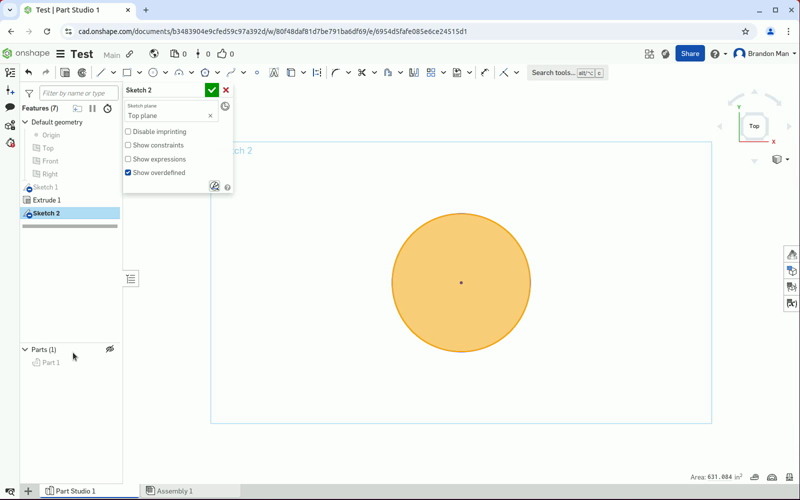
key(shift+e)
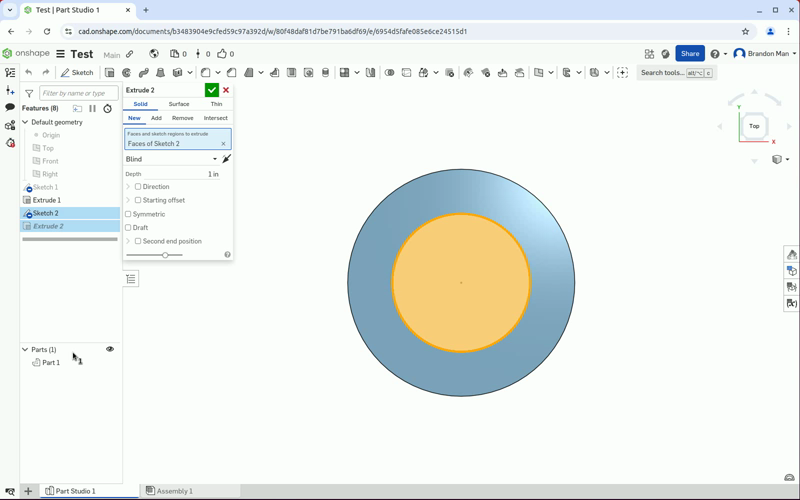
mouse_move(143, 106)
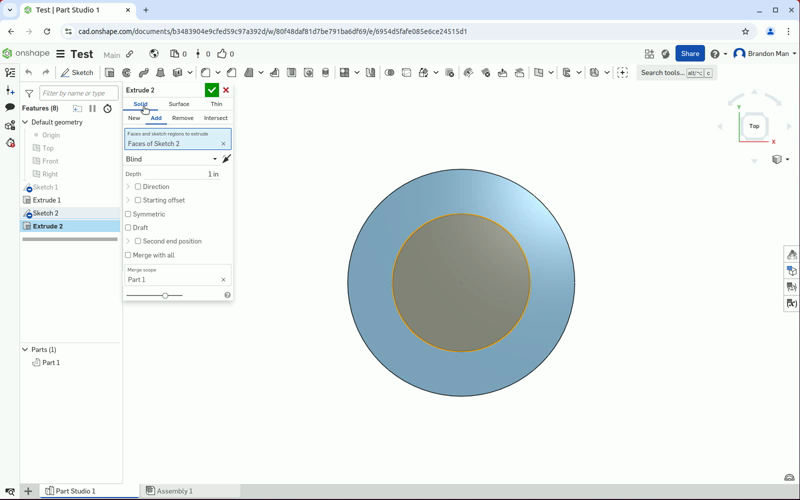
click(143, 106)
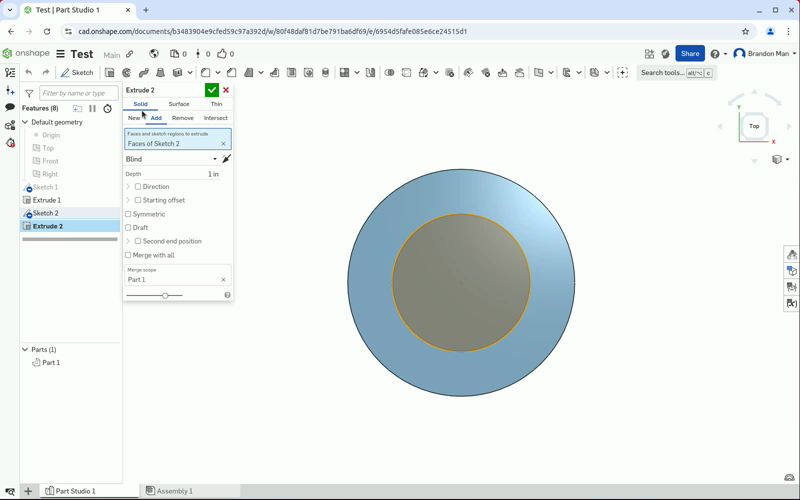
mouse_move(137, 120)
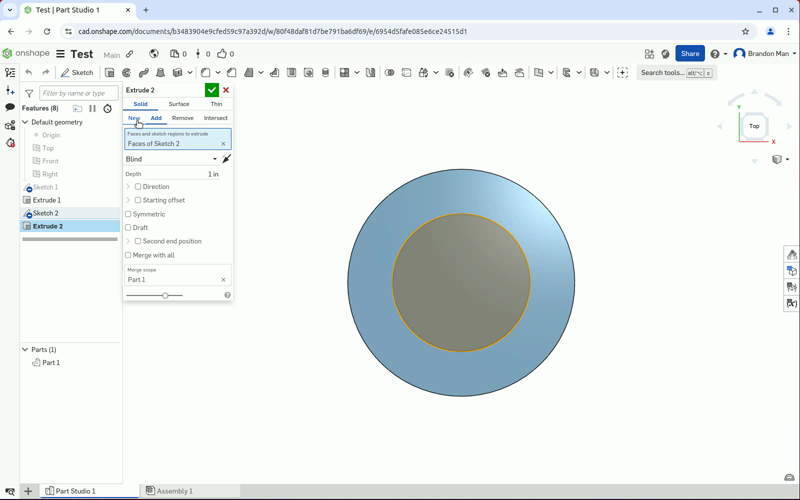
click(137, 120)
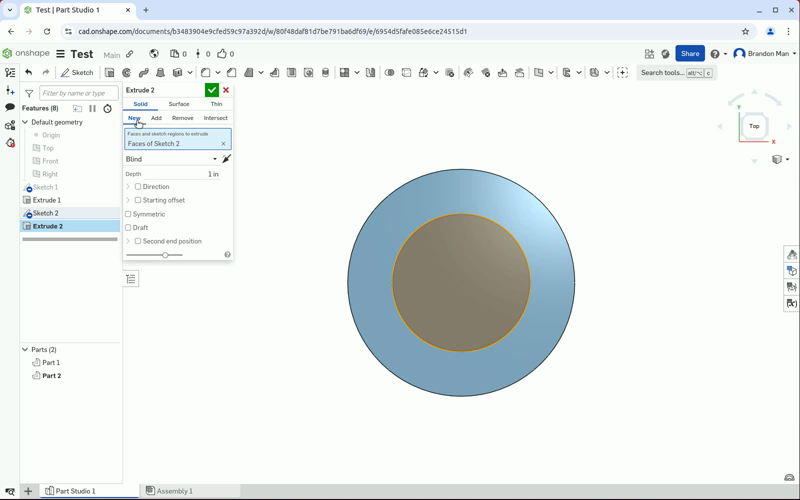
key(tab, 4)
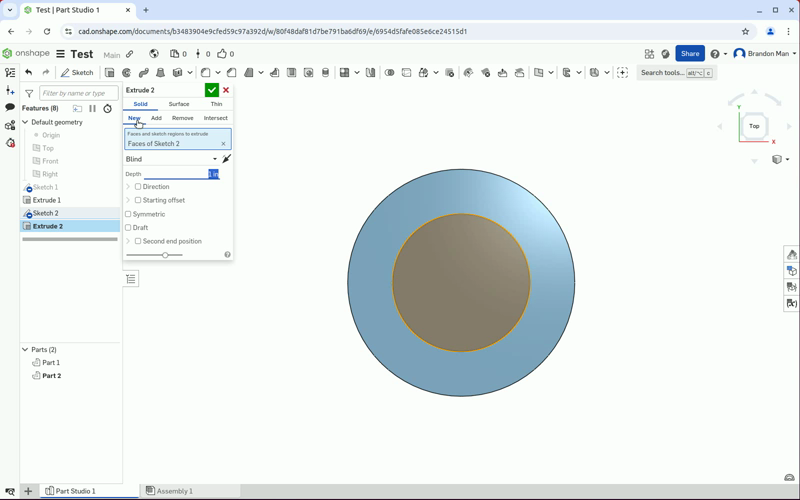
text(-2.889)
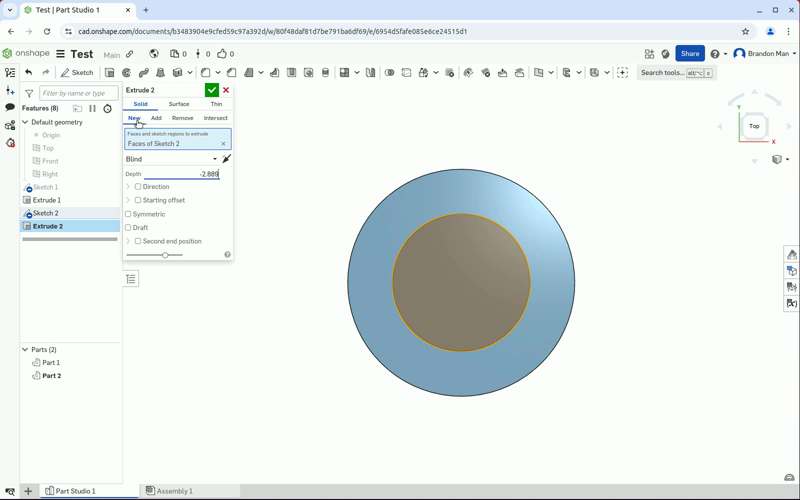
key(enter)
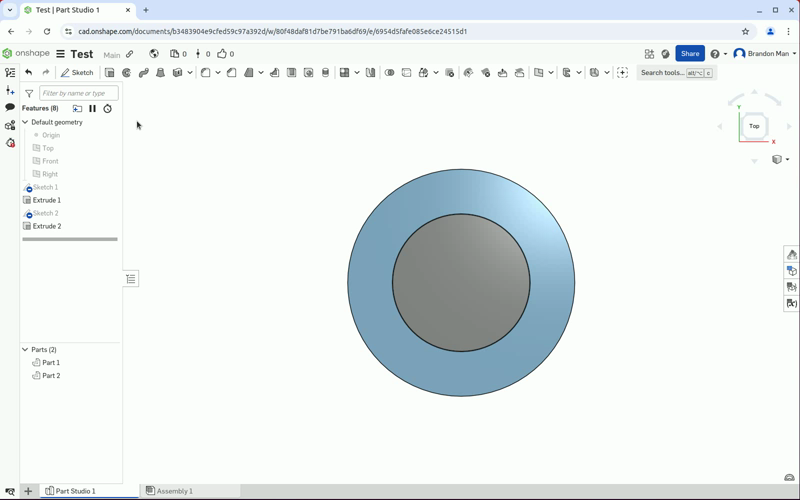
key(shift+h)
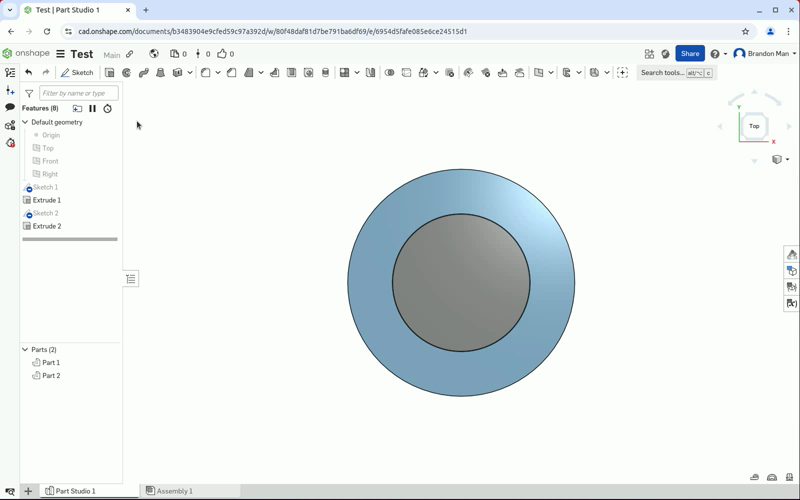
key(shift+h)
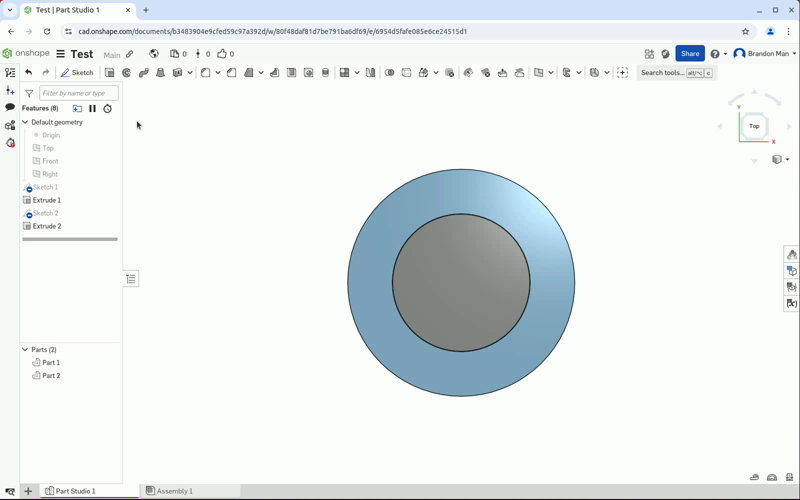
mouse_move(73, 189)
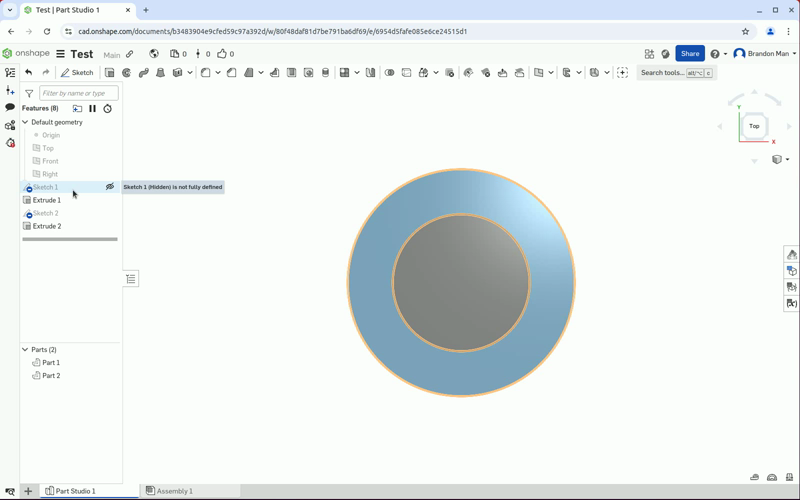
click(73, 189)
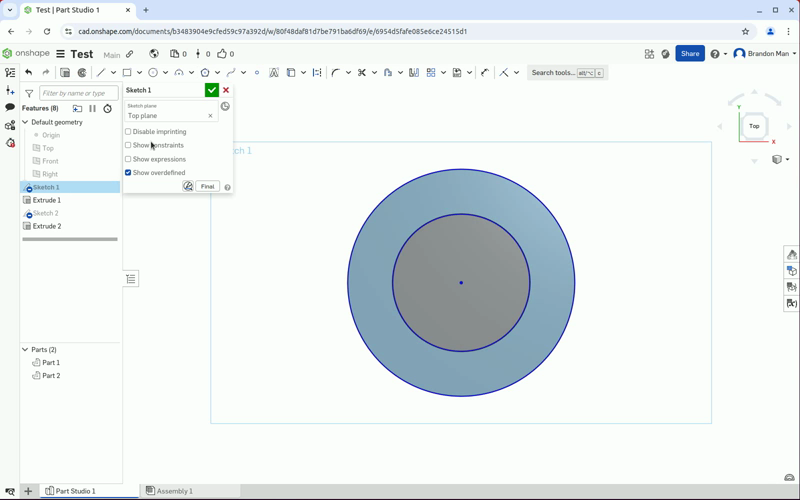
mouse_move(229, 92)
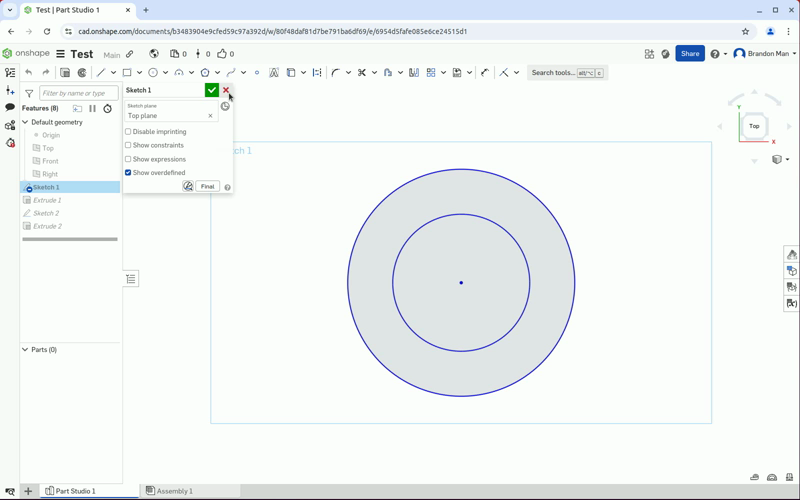
click(229, 92)
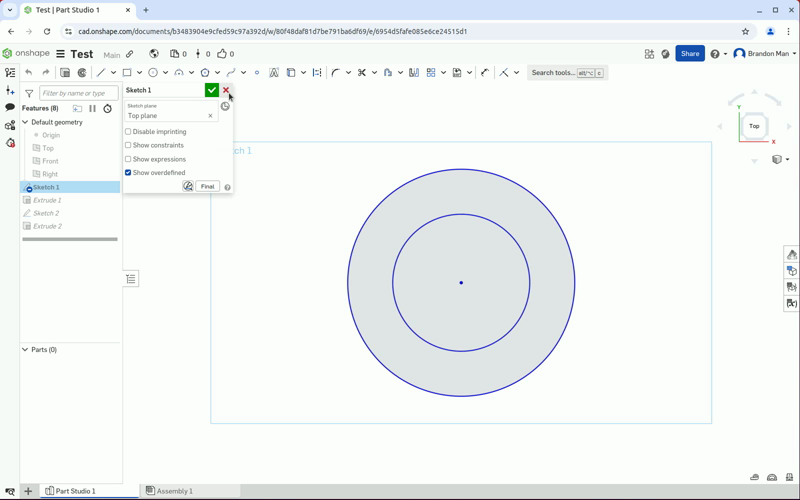
key(shift+s)
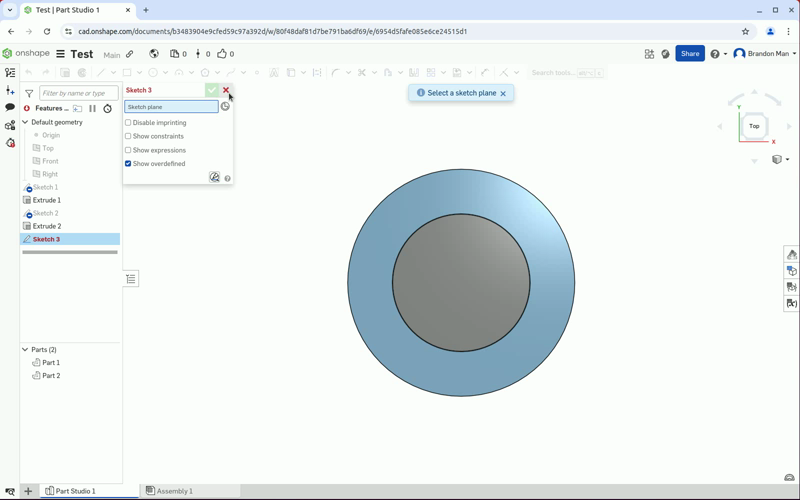
mouse_move(73, 150)
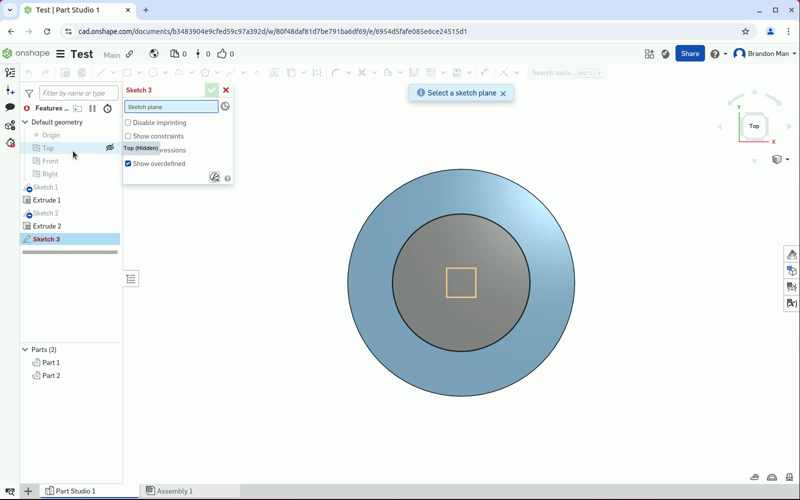
click(73, 150)
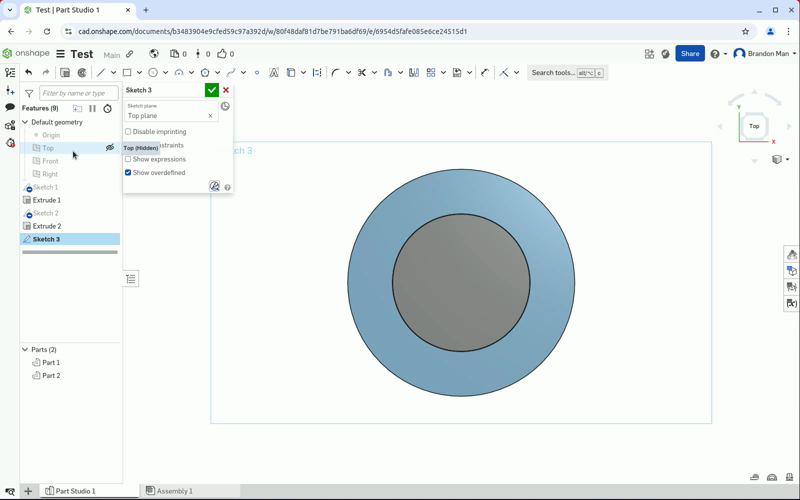
mouse_move(73, 352)
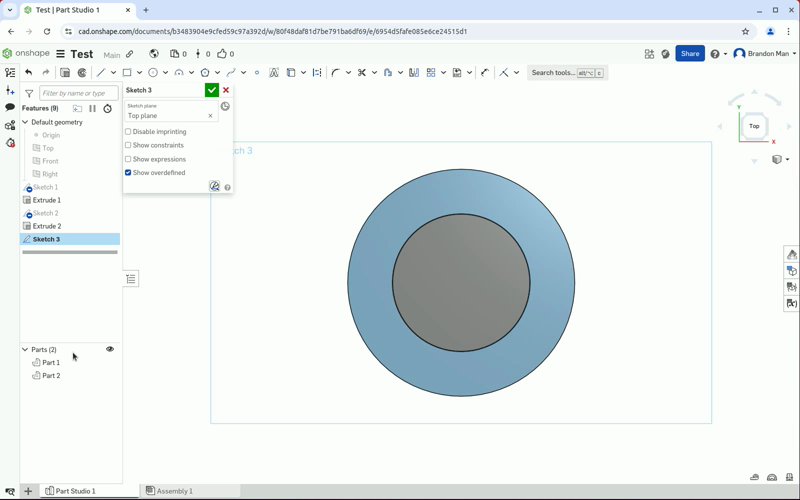
key(y)
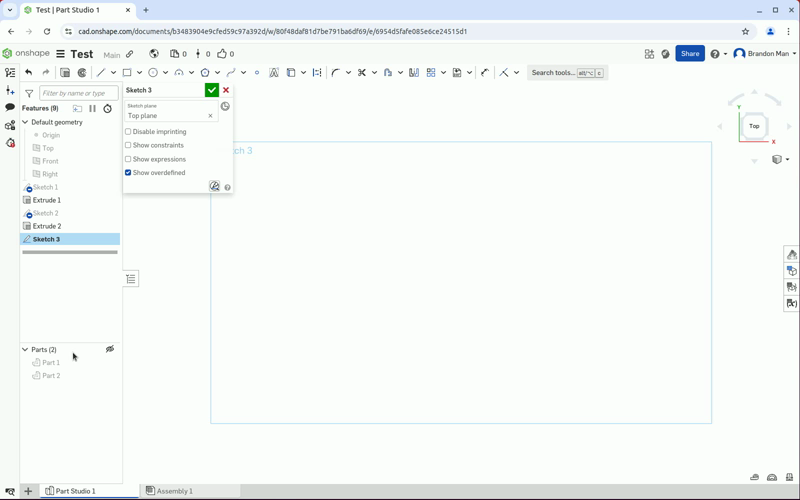
key(c)
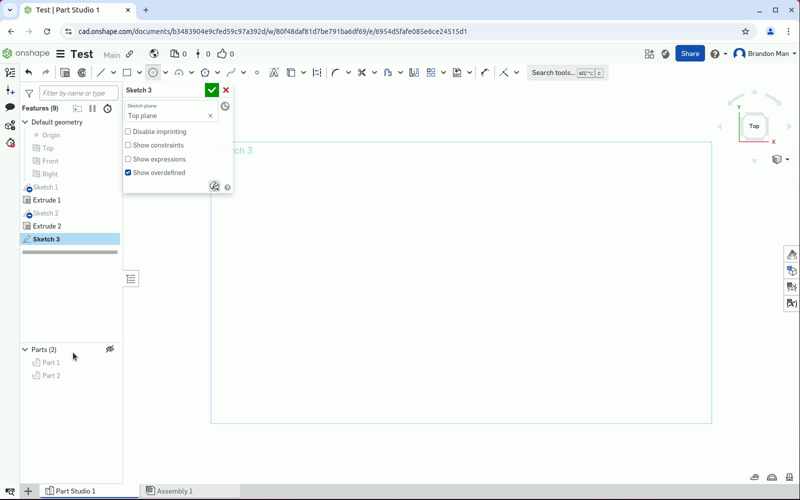
key_down(shift)
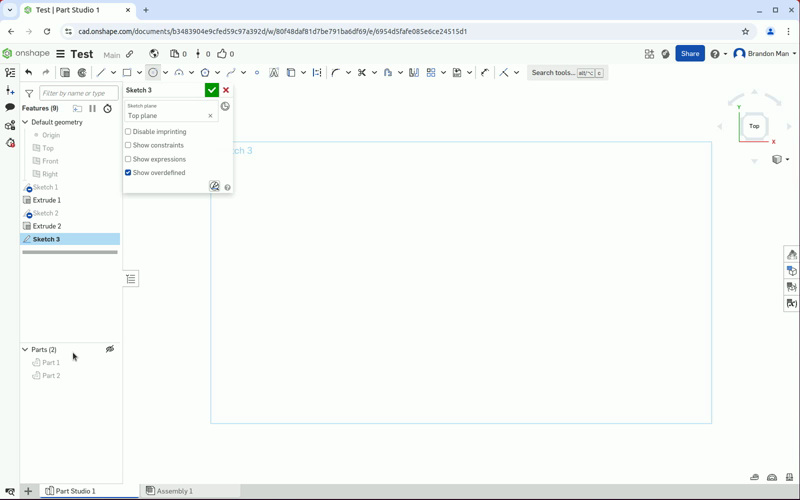
mouse_move(461, 282)
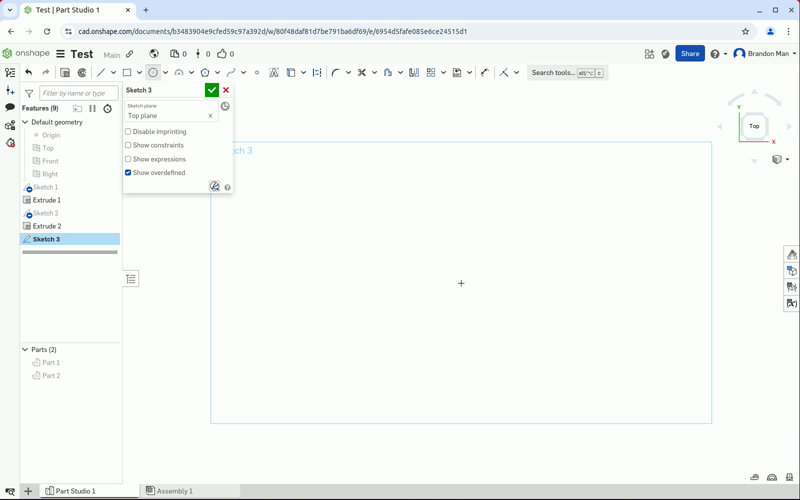
click(461, 282)
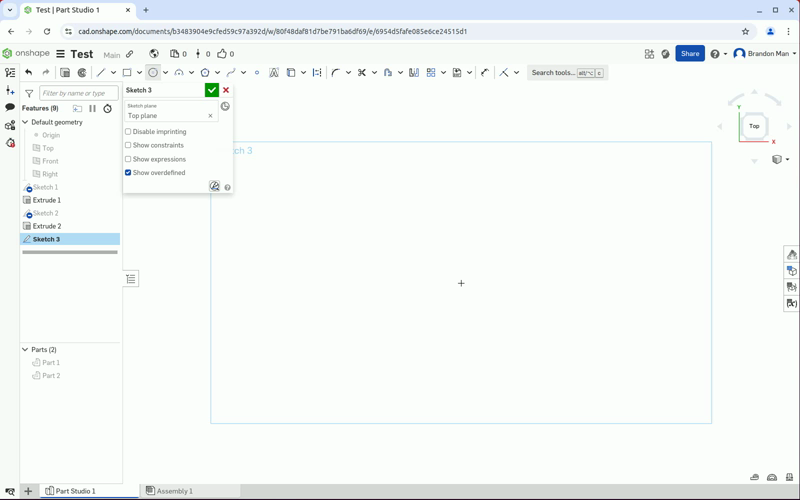
key_up(shift)
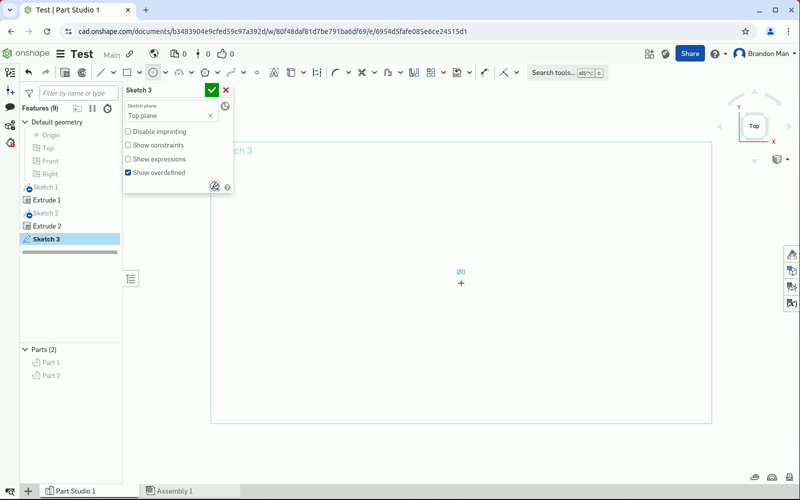
mouse_move(530, 282)
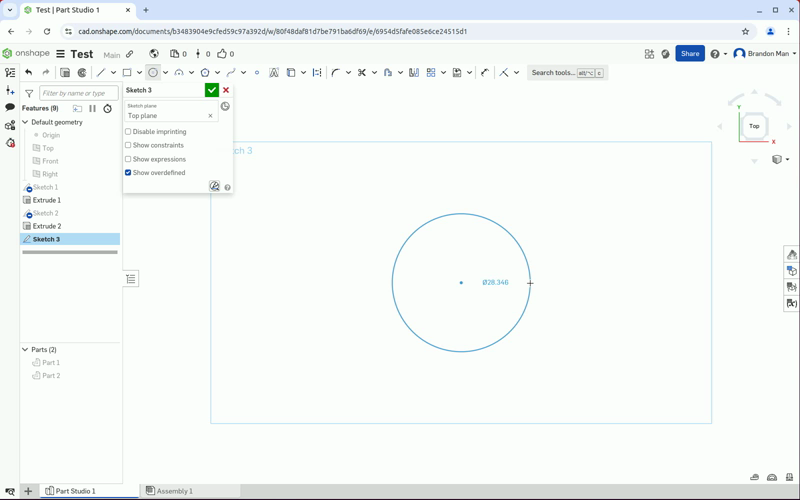
click(530, 282)
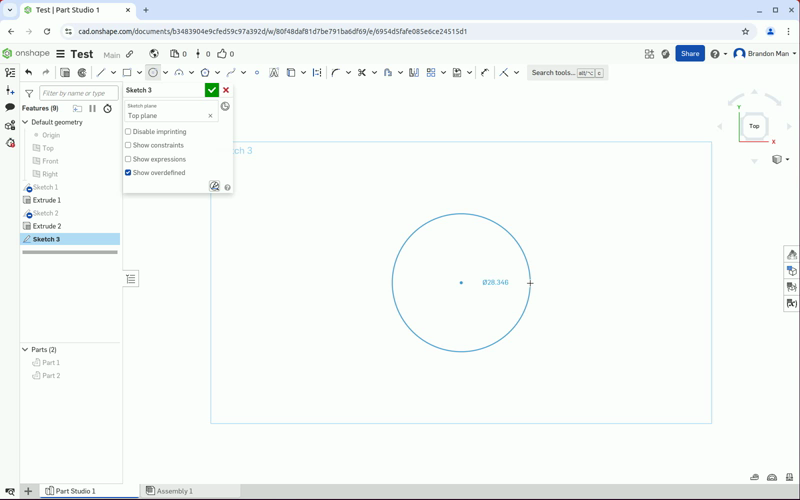
key(esc)
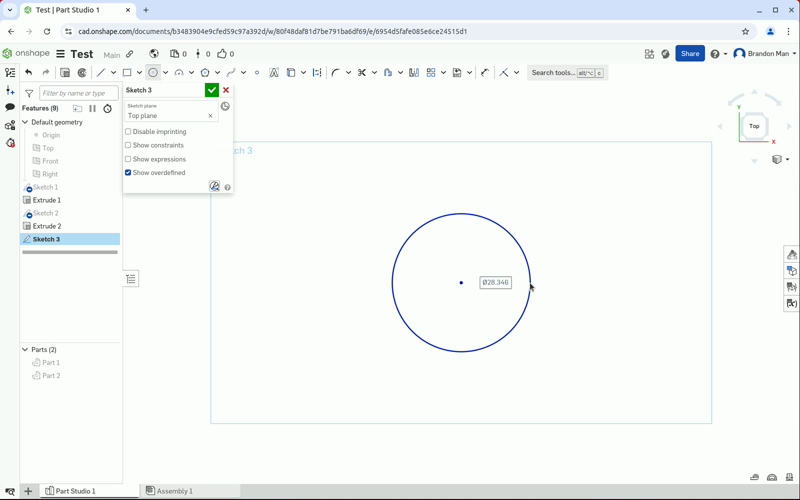
mouse_move(503, 299)
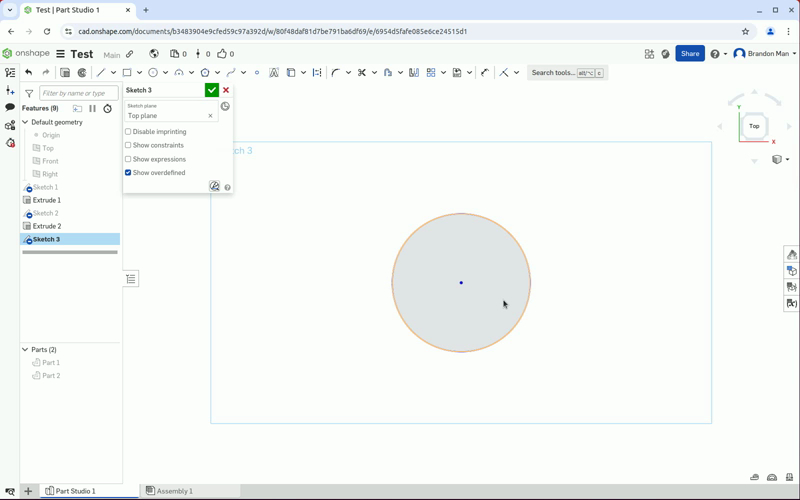
click(503, 299)
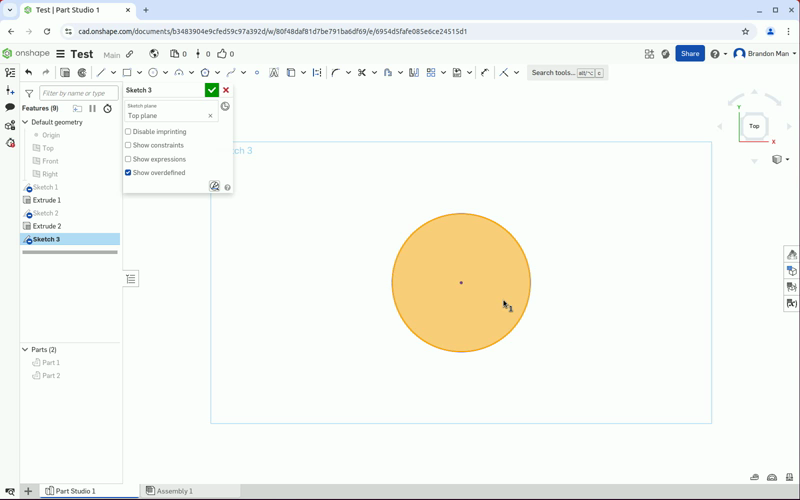
mouse_move(73, 352)
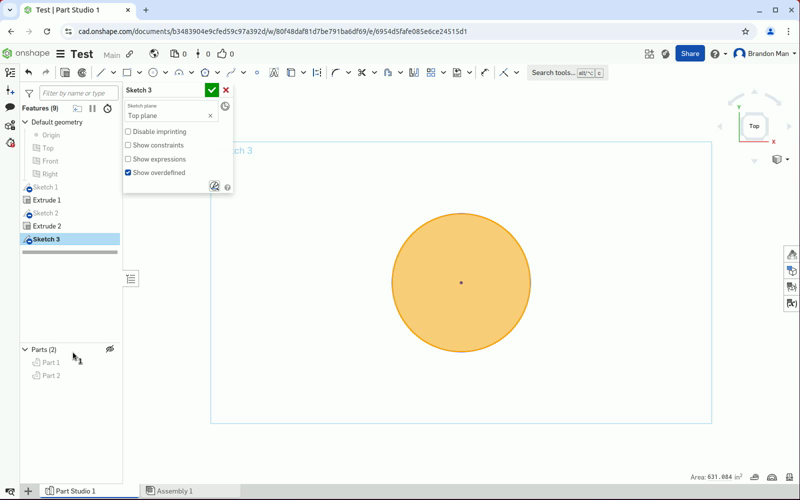
key(shift+y)
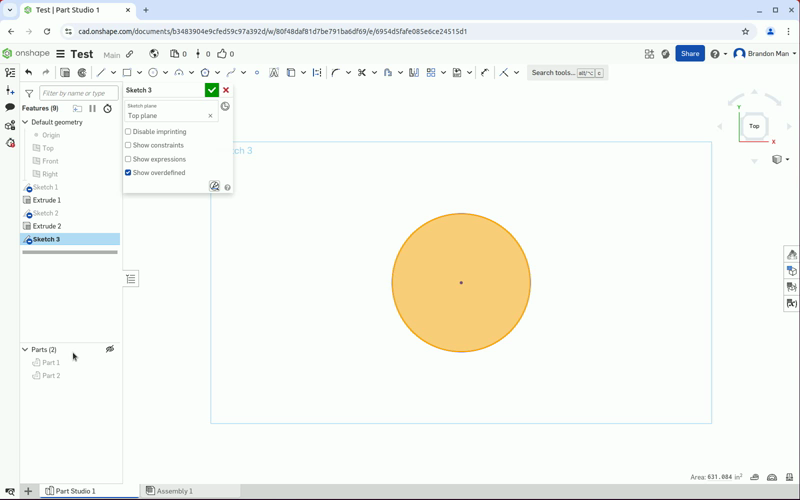
key(shift+e)
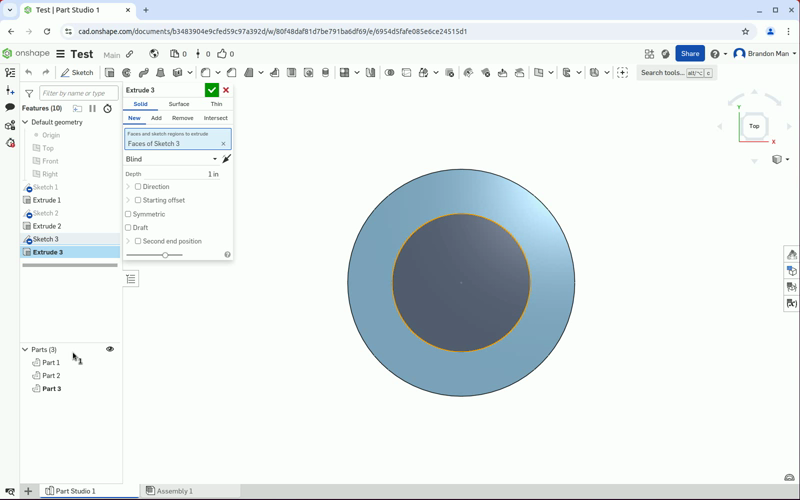
mouse_move(143, 106)
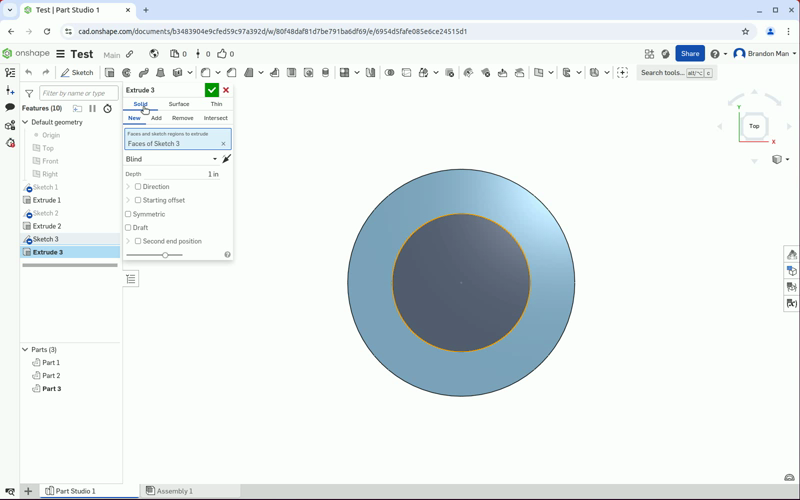
click(143, 106)
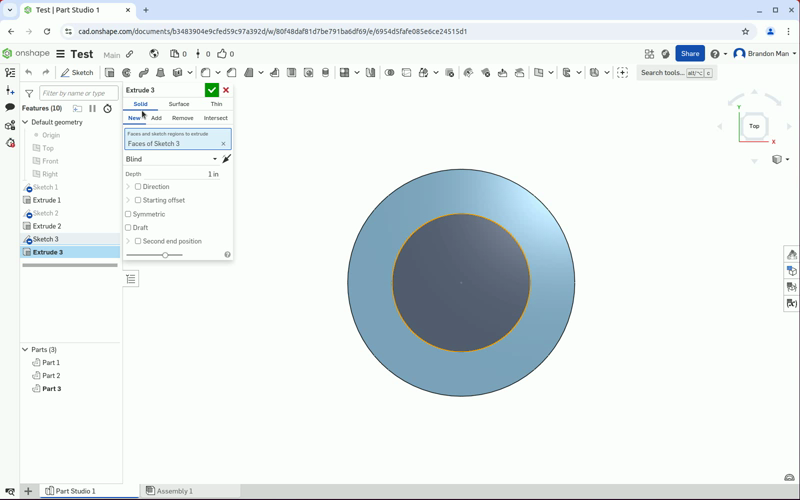
mouse_move(137, 120)
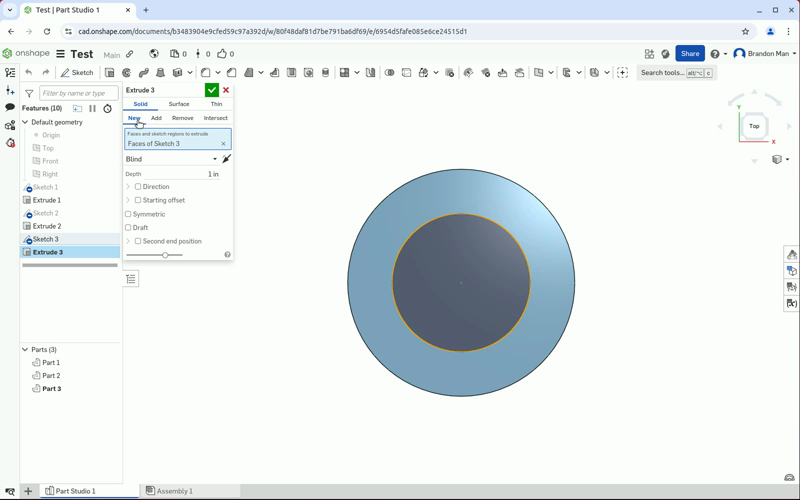
click(137, 120)
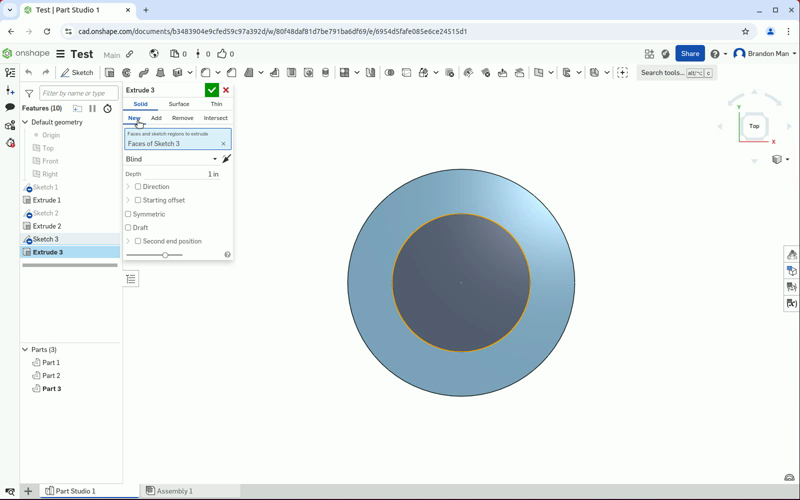
key(tab, 4)
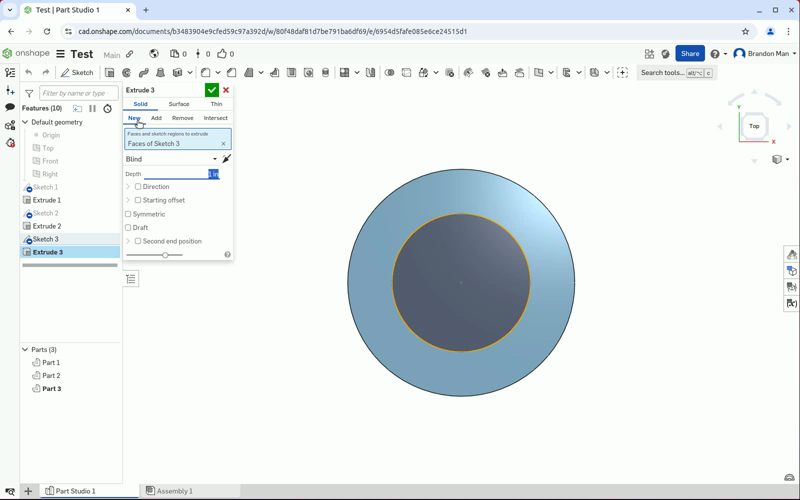
text(6.258)
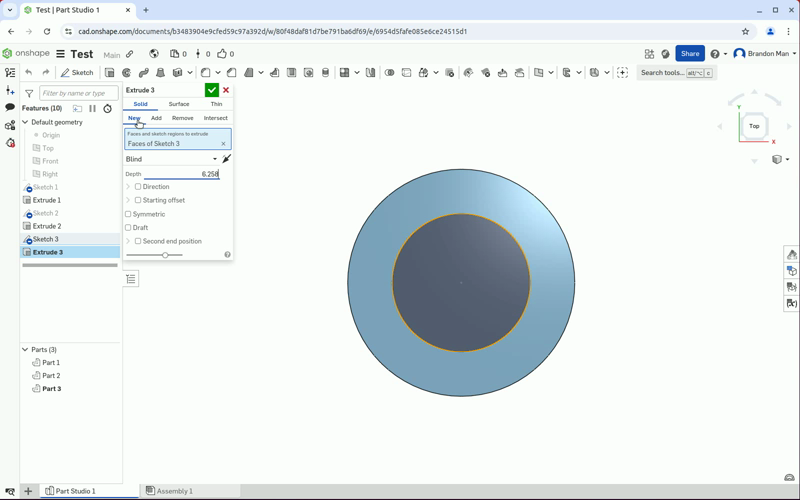
key(enter)
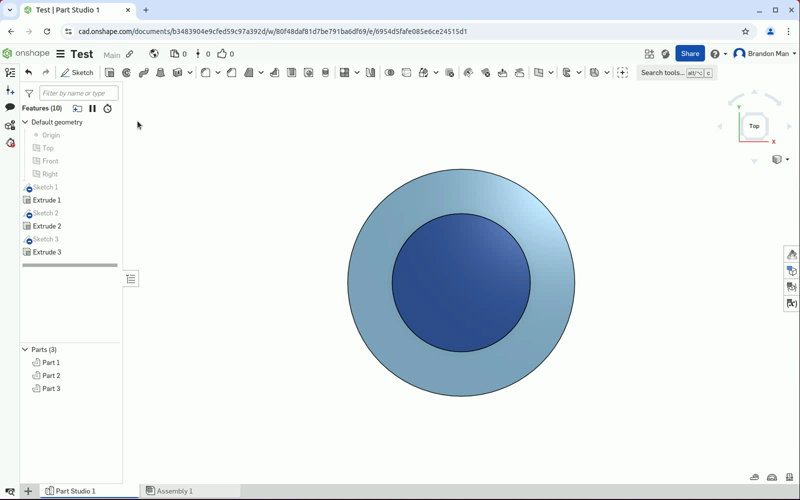
key(shift+h)
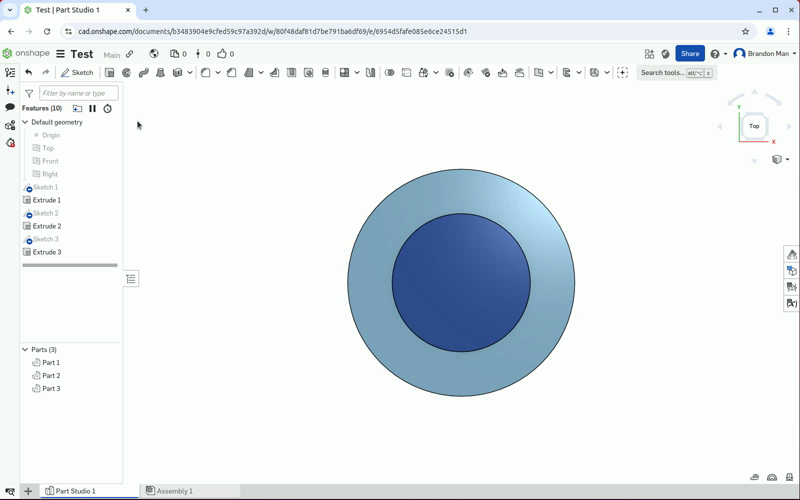
key(shift+h)
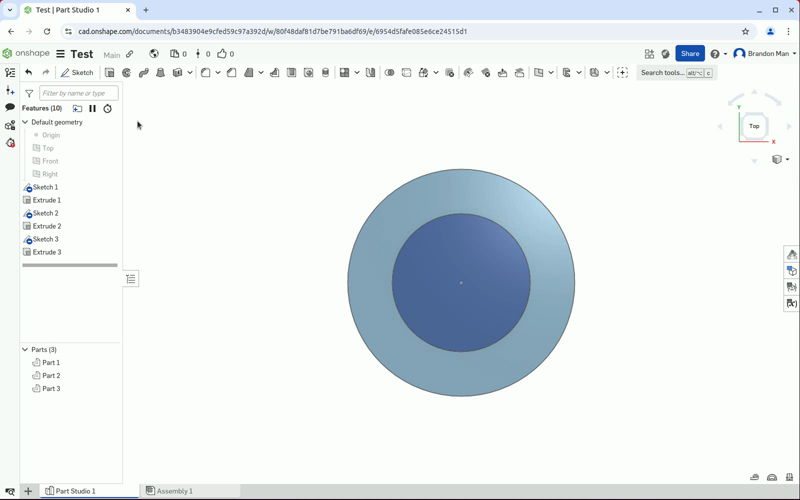
key(shift+7)
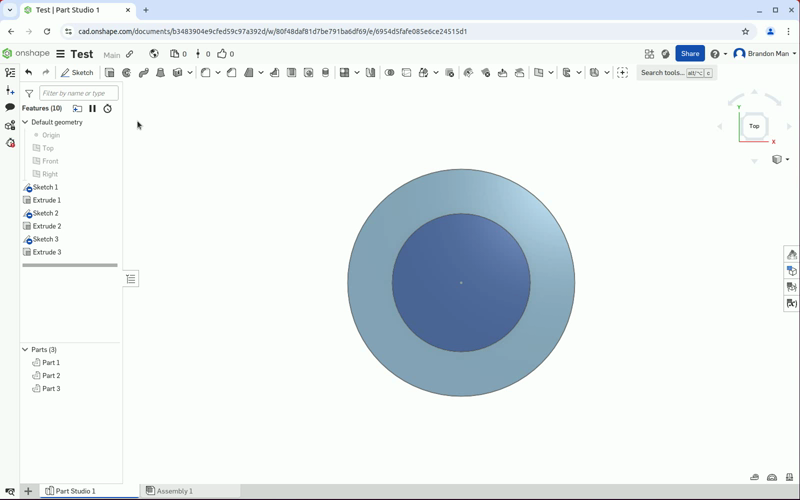
key(up, 3)
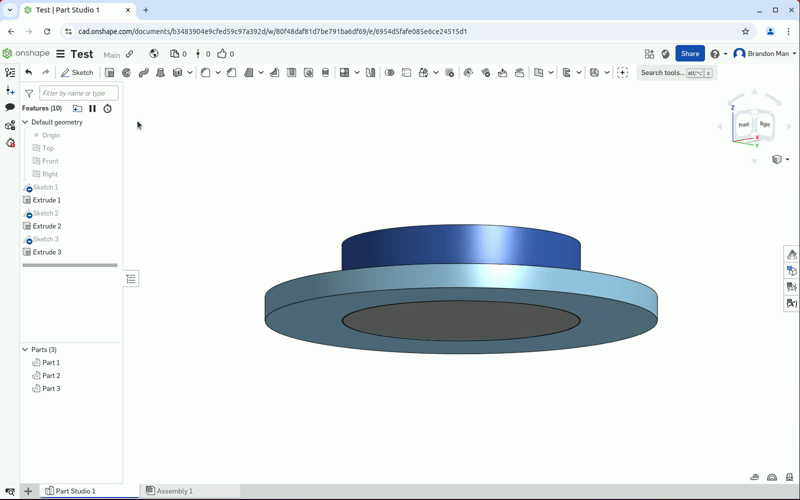
key(left, 3)
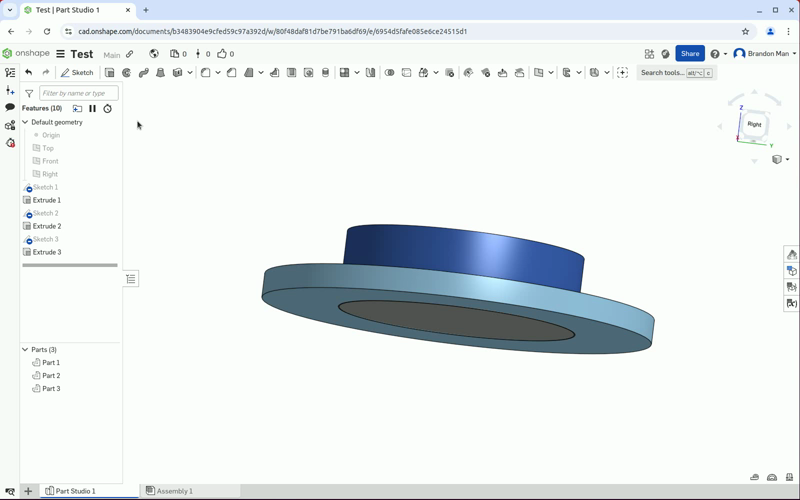
key(right, 3)
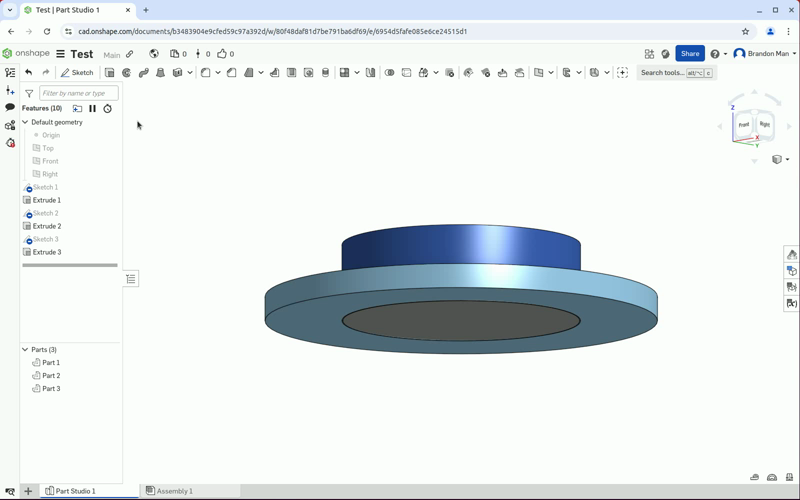
key(down, 3)
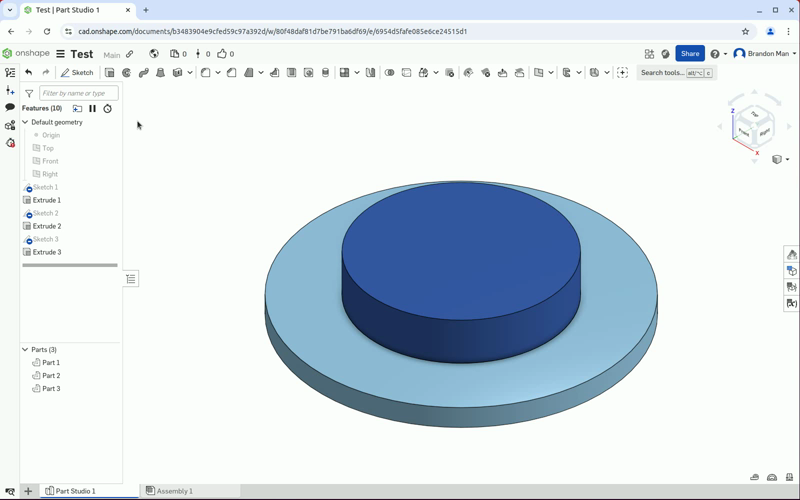
mouse_move(73, 189)
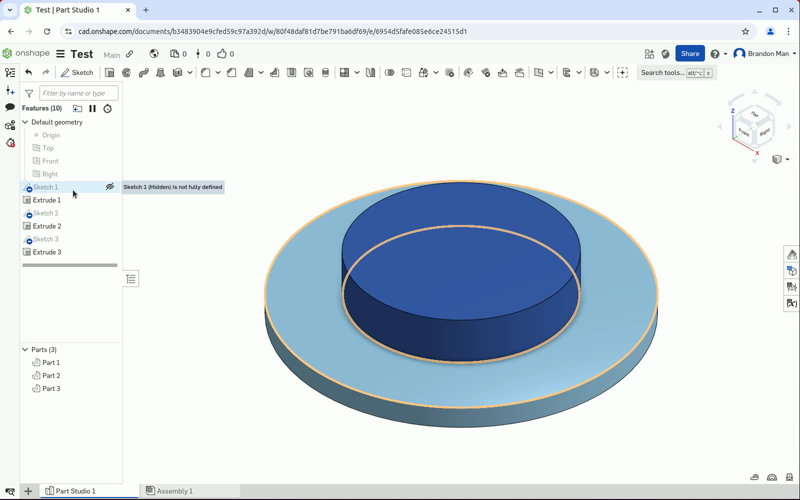
click(73, 189)